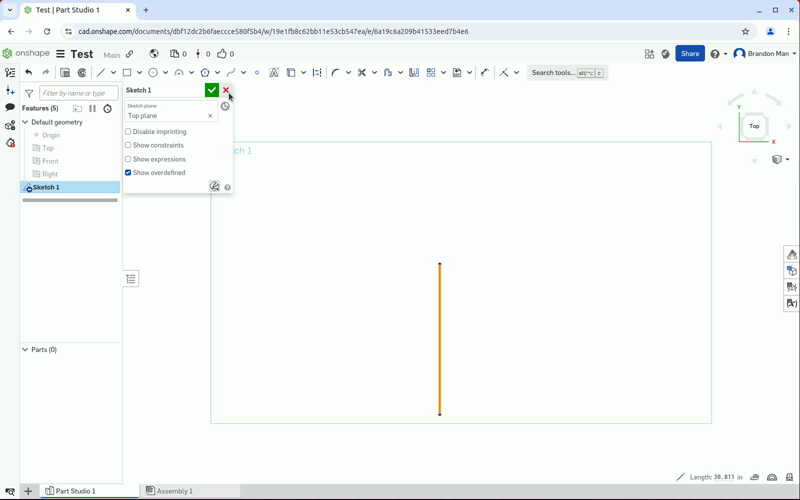
key(shift+h)
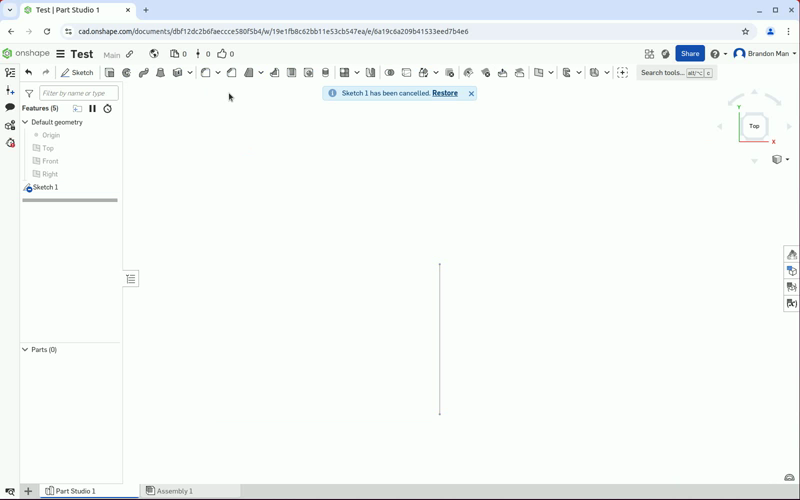
key(shift+s)
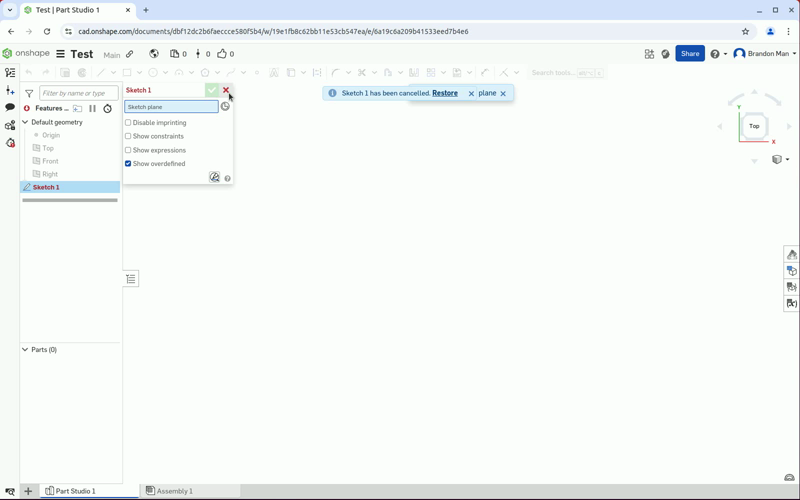
mouse_move(73, 150)
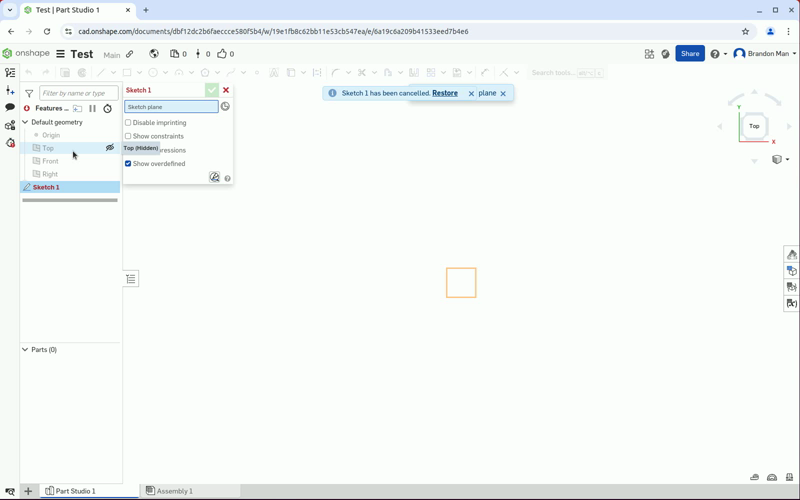
click(73, 150)
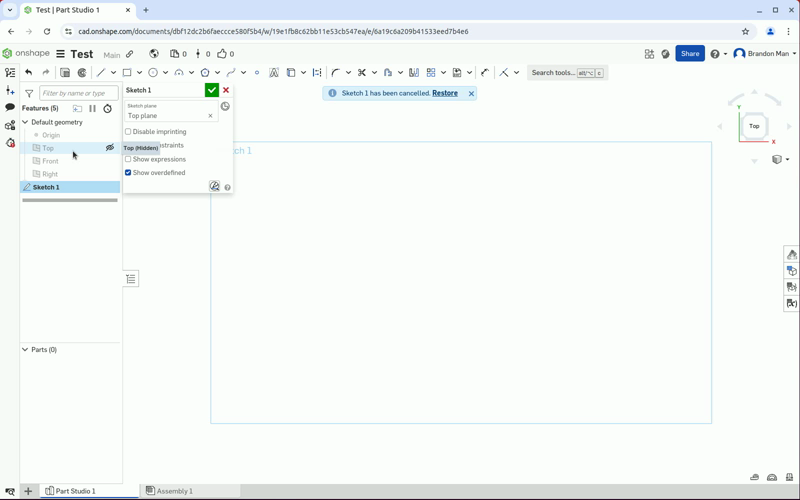
mouse_move(73, 352)
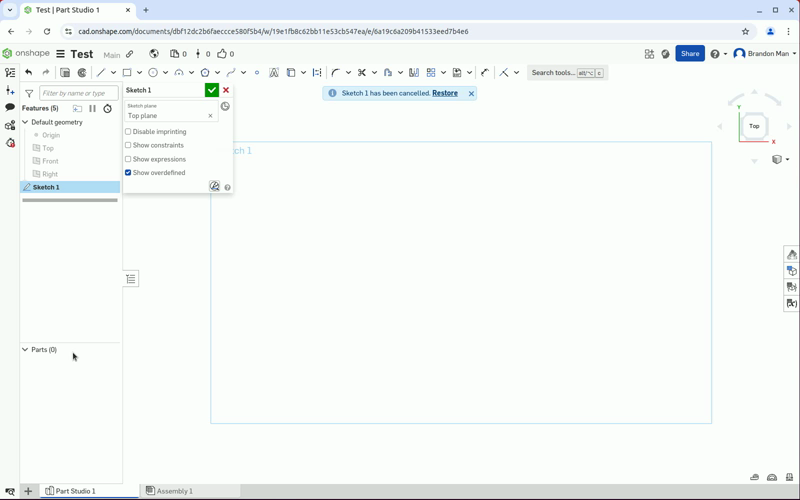
key(y)
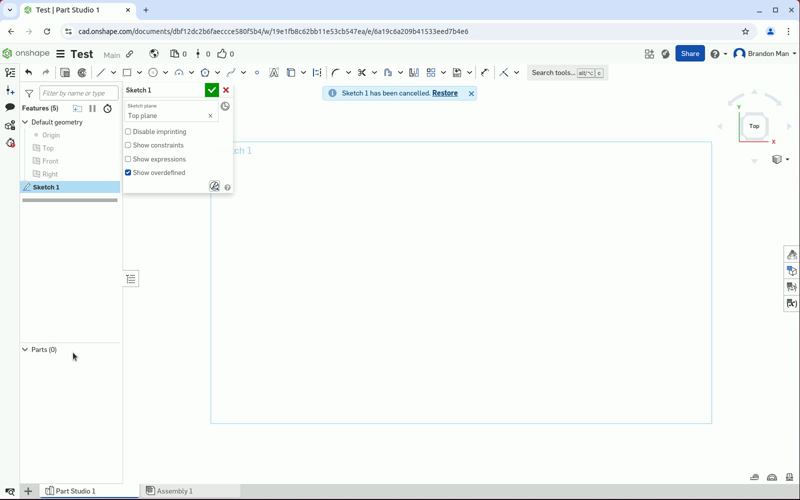
key(l)
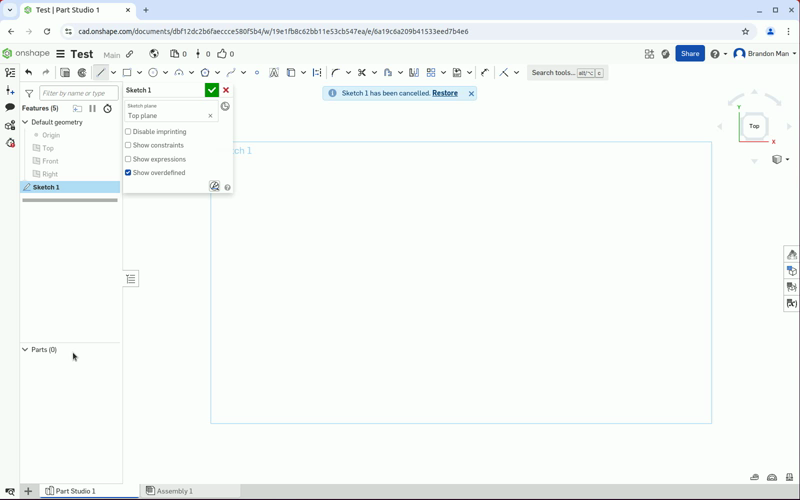
key_down(shift)
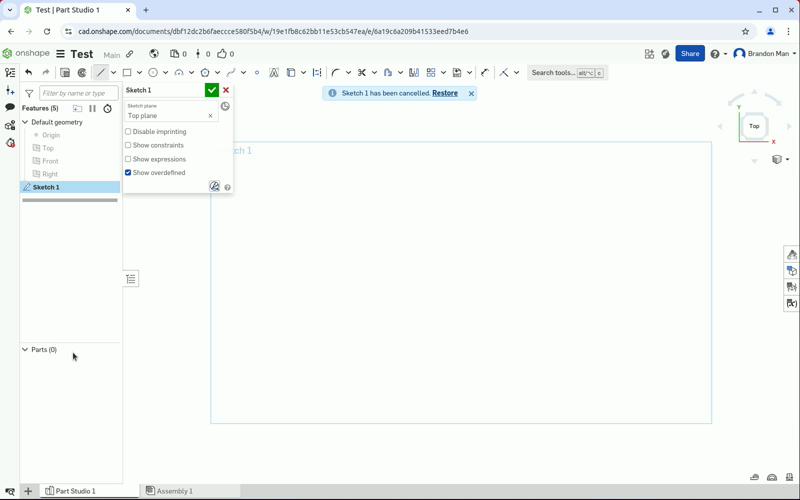
mouse_move(348, 337)
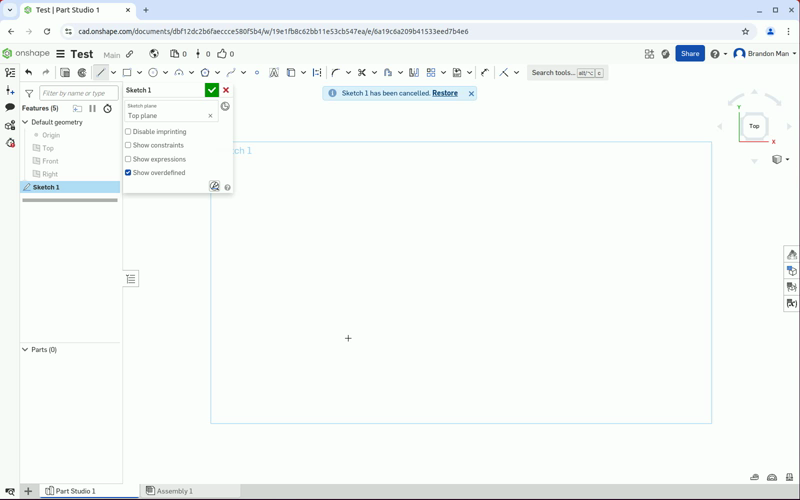
click(348, 337)
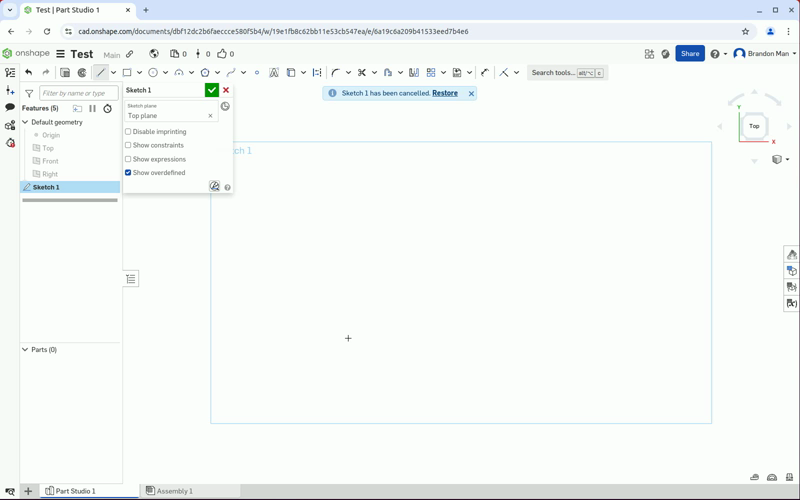
key_up(shift)
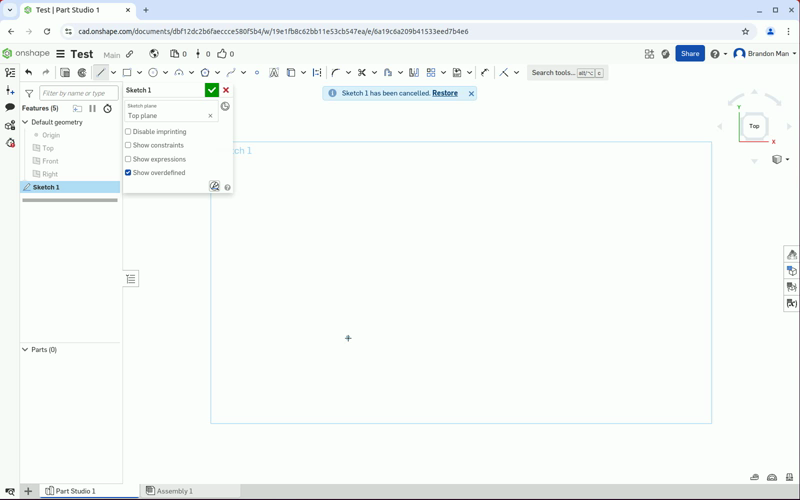
key_down(shift)
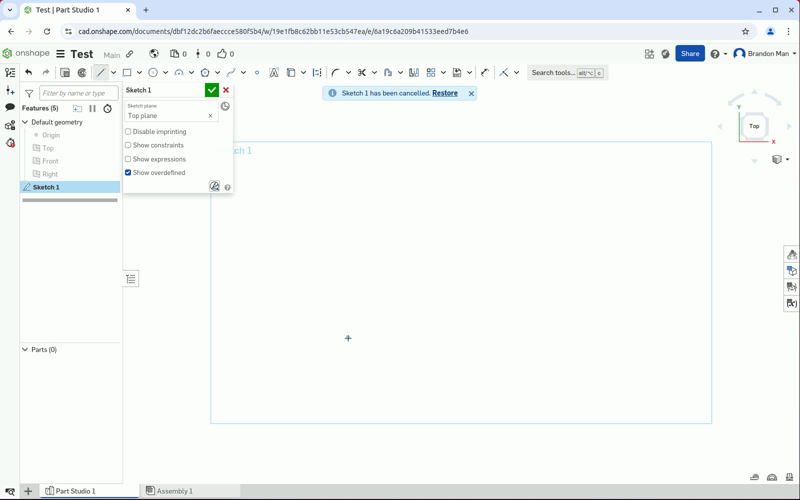
mouse_move(572, 337)
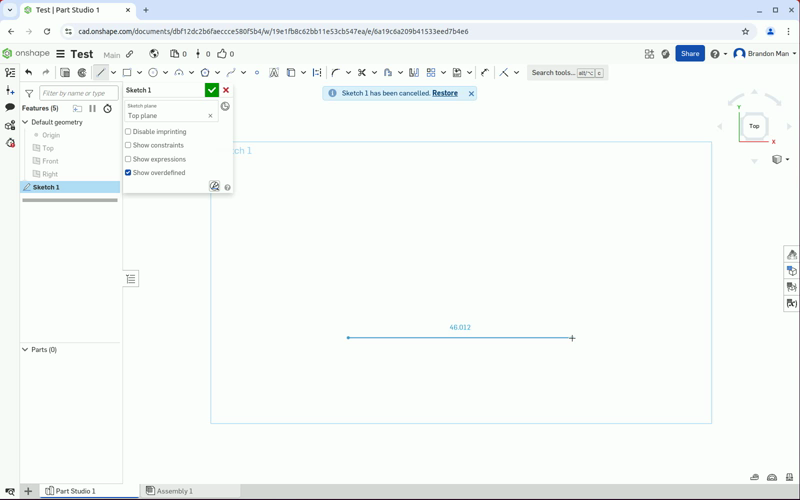
click(572, 337)
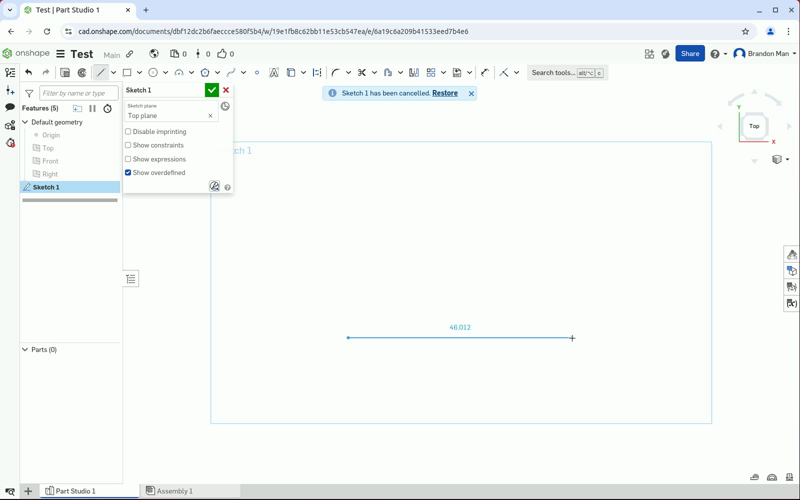
key_up(shift)
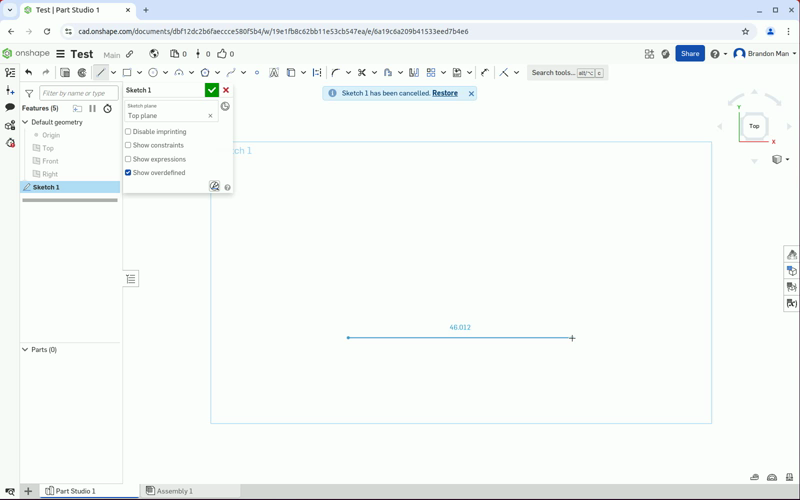
key_down(shift)
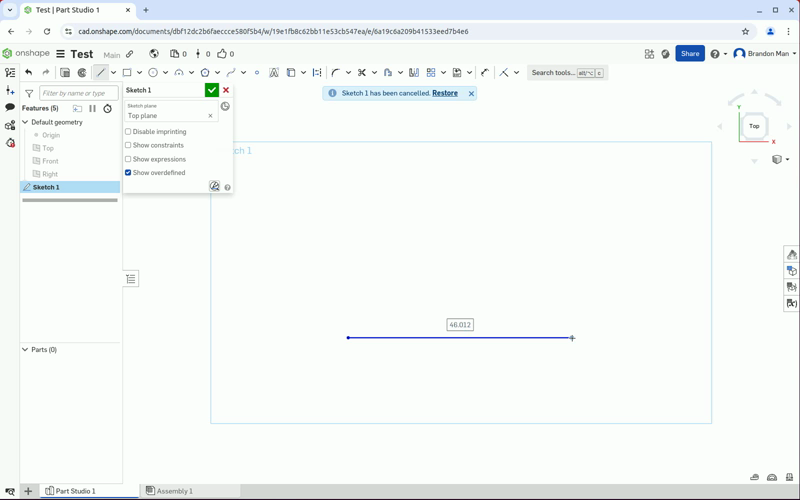
mouse_move(572, 229)
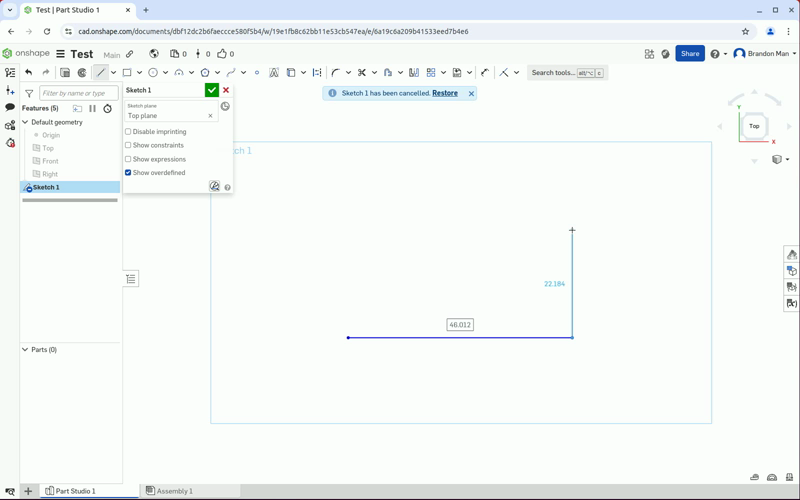
click(572, 229)
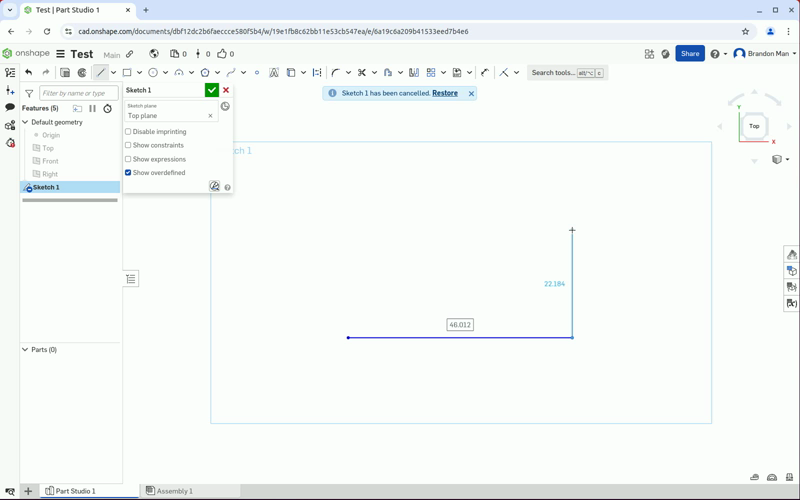
key_up(shift)
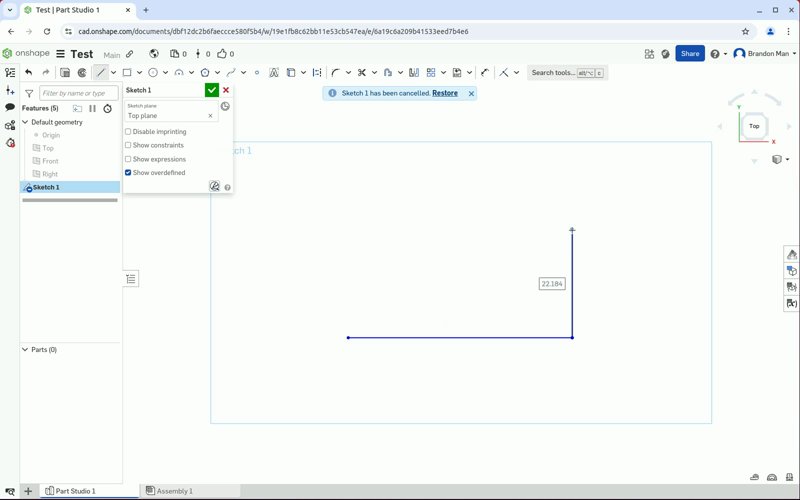
key_down(shift)
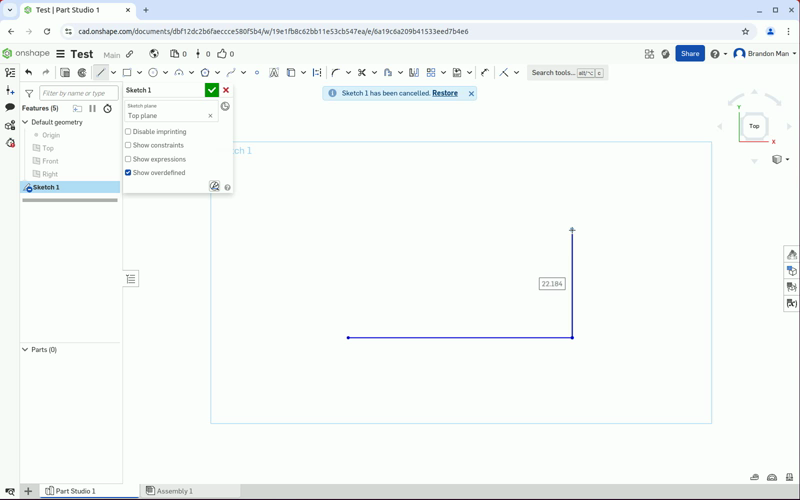
mouse_move(348, 229)
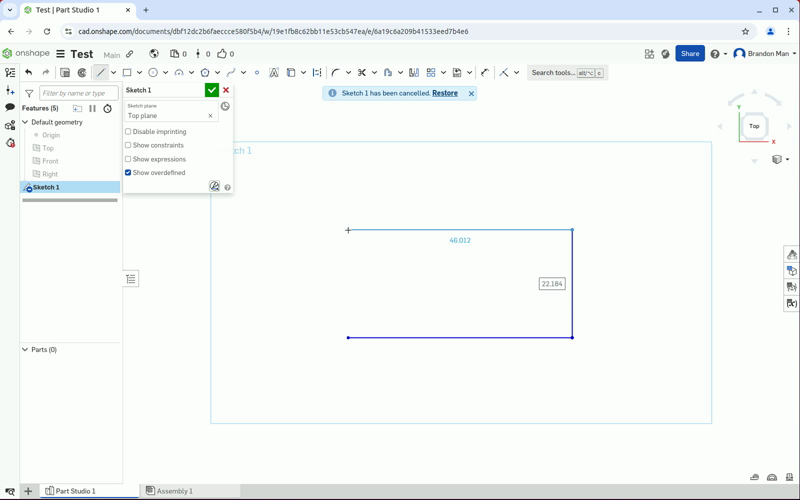
click(348, 229)
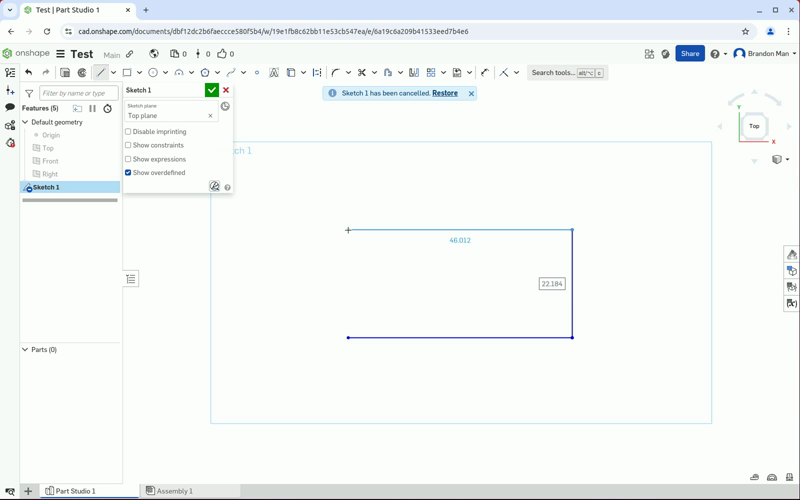
key_up(shift)
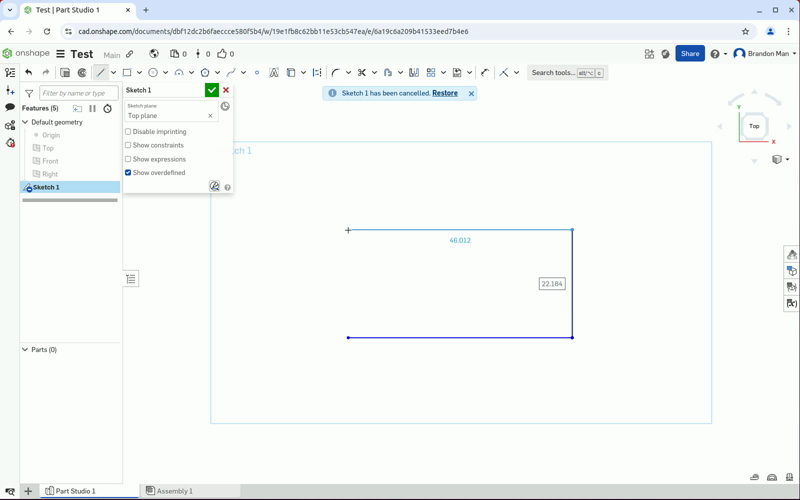
key_down(shift)
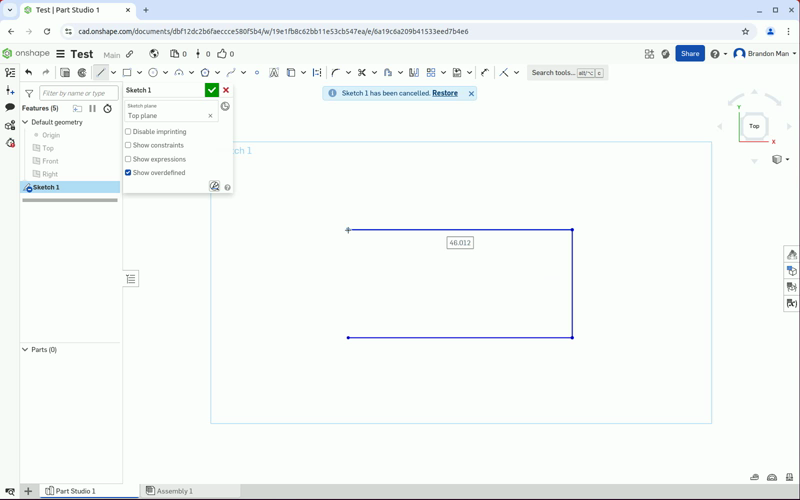
mouse_move(348, 337)
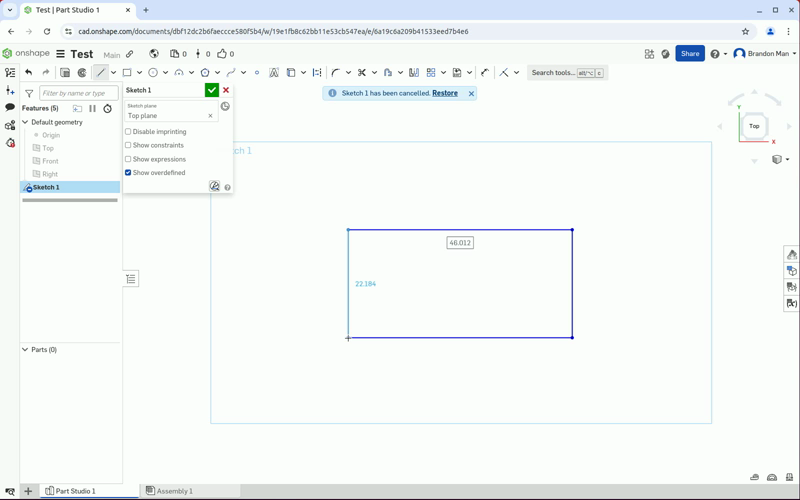
key_up(shift)
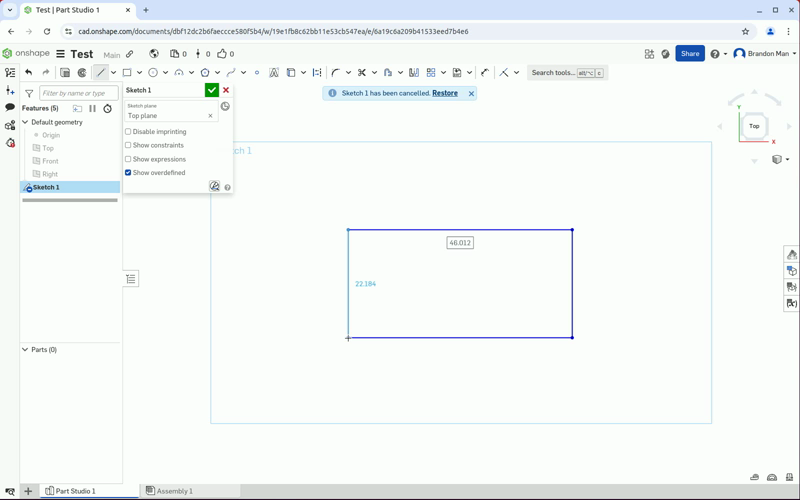
click(348, 337)
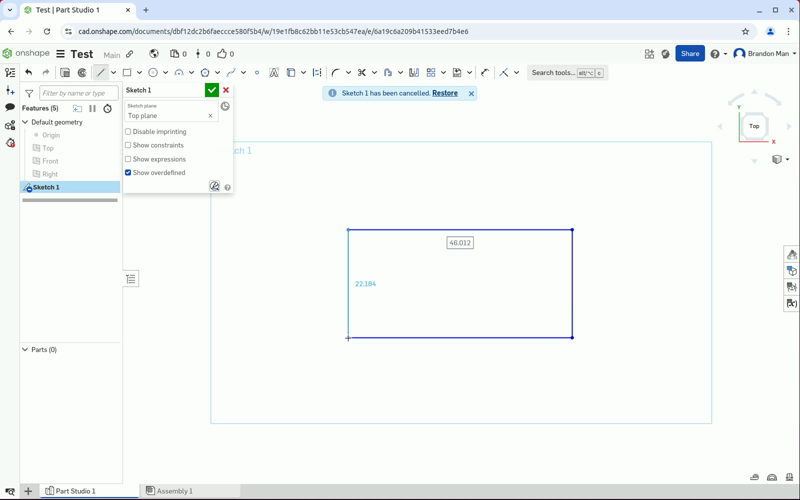
key(esc)
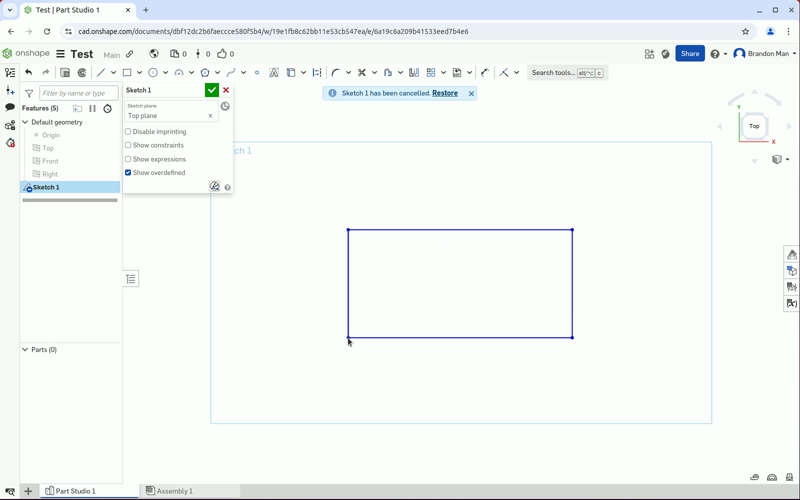
key(c)
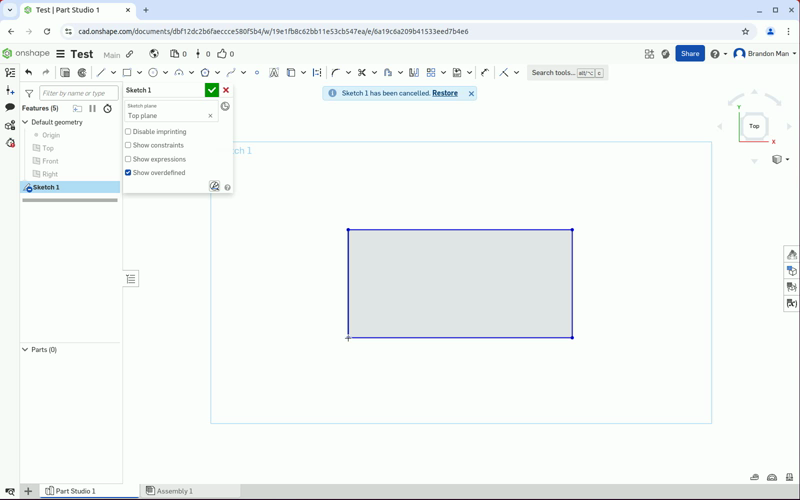
key_down(shift)
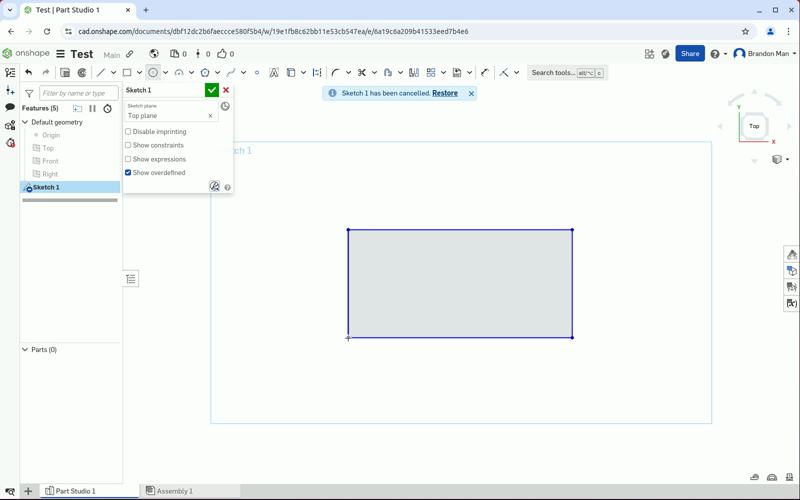
mouse_move(378, 241)
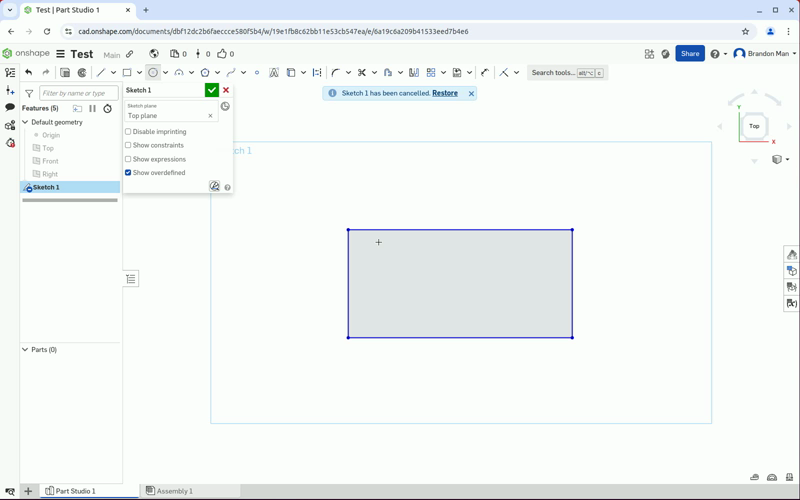
click(378, 241)
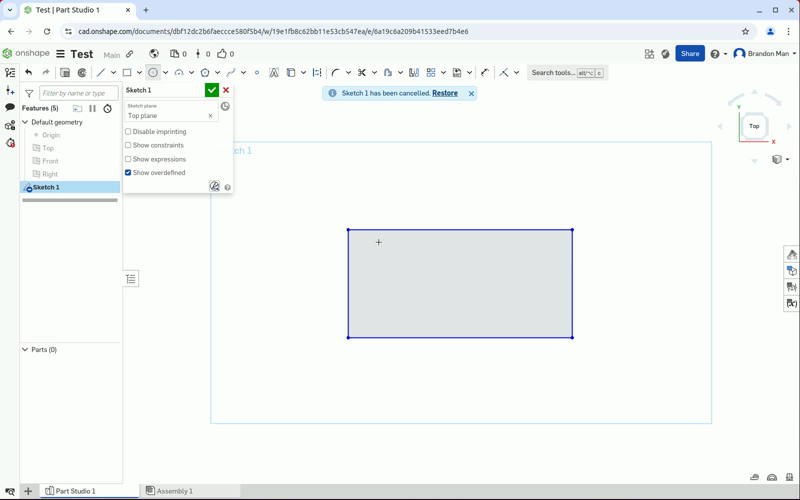
key_up(shift)
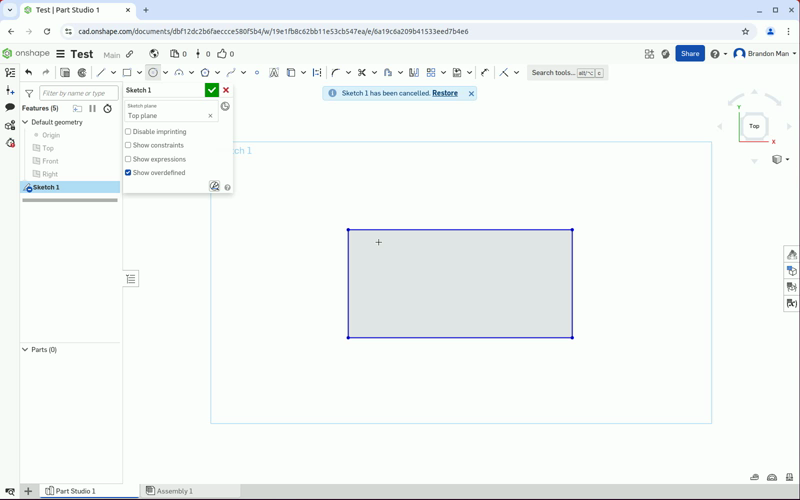
mouse_move(388, 241)
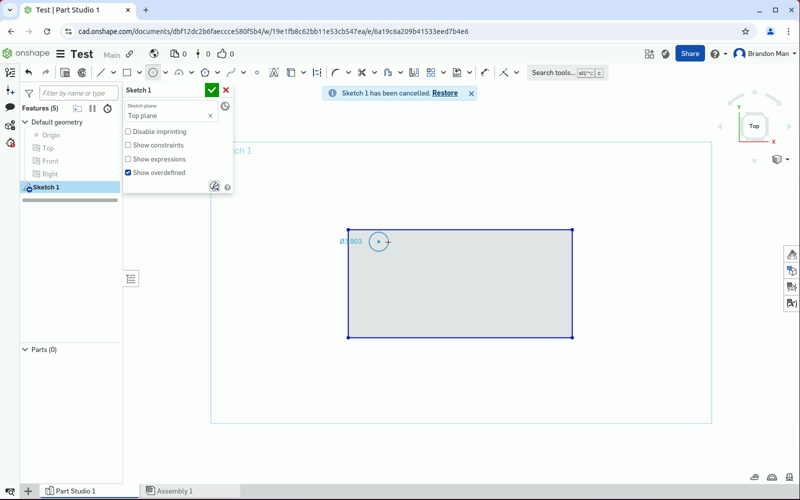
click(388, 241)
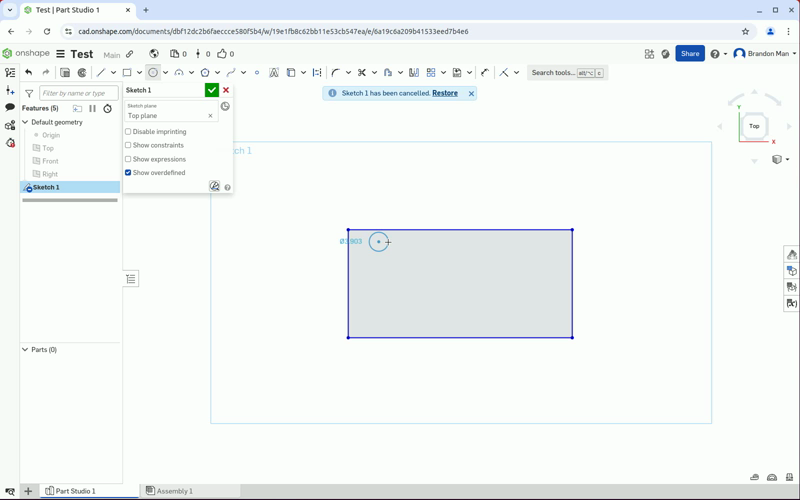
key(esc)
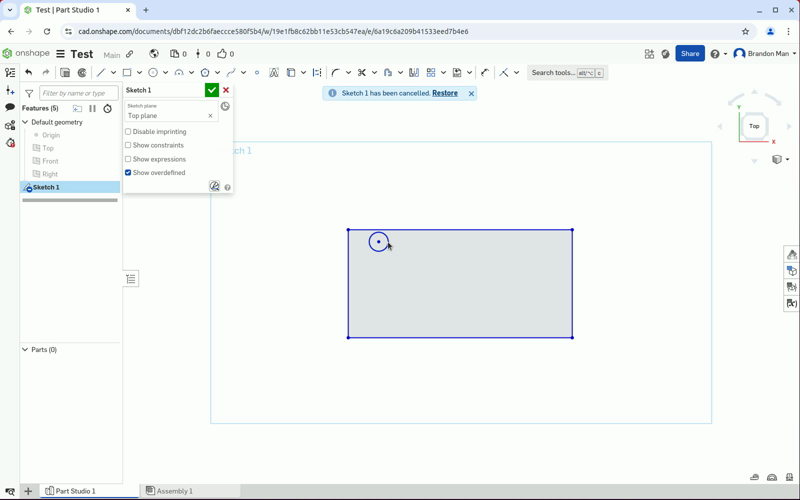
key(c)
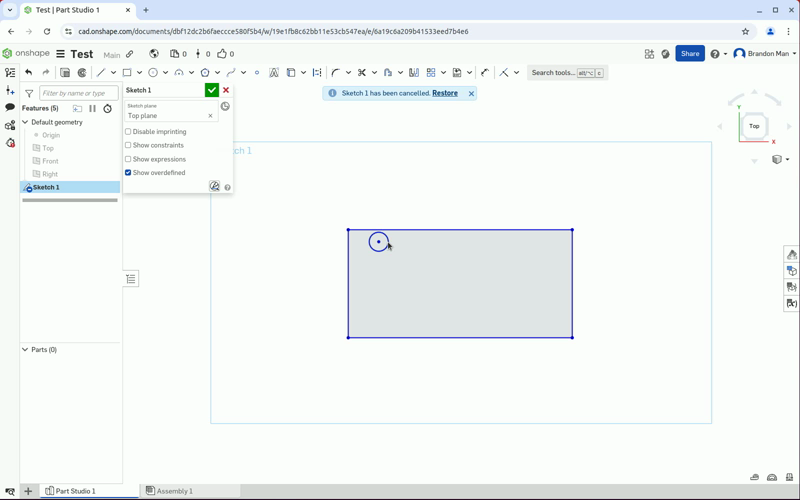
key_down(shift)
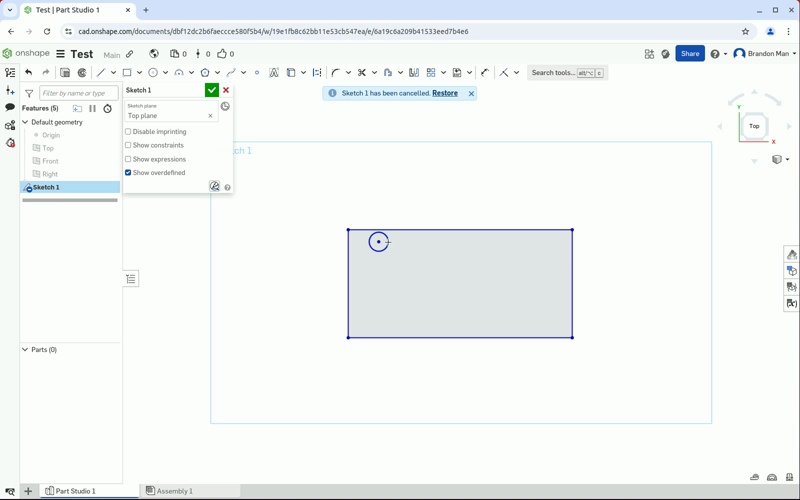
mouse_move(541, 323)
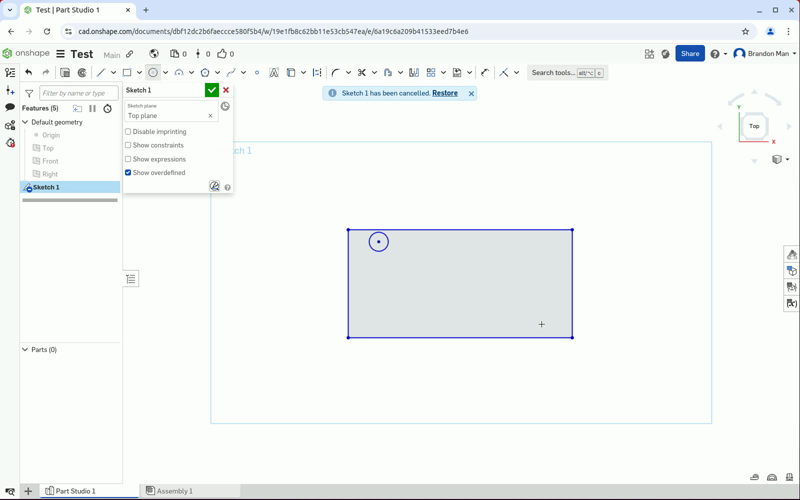
click(541, 323)
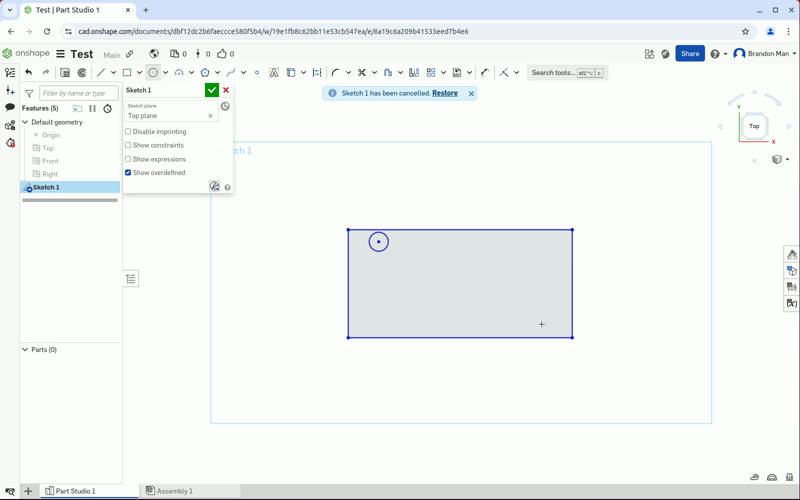
key_up(shift)
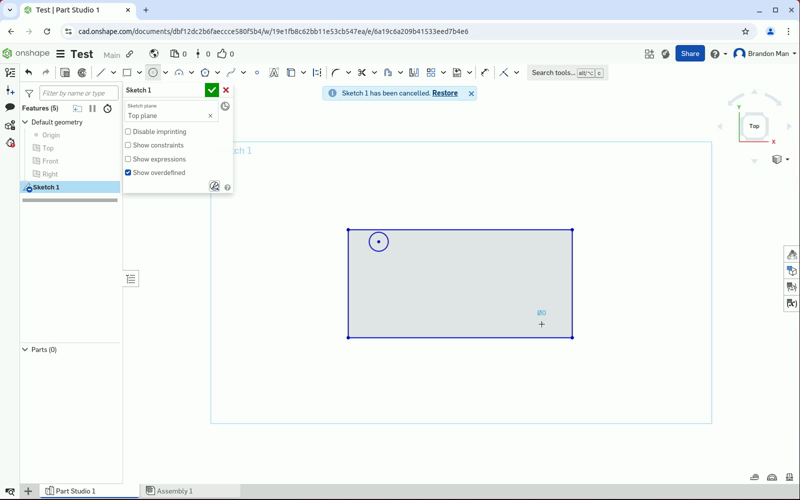
mouse_move(550, 323)
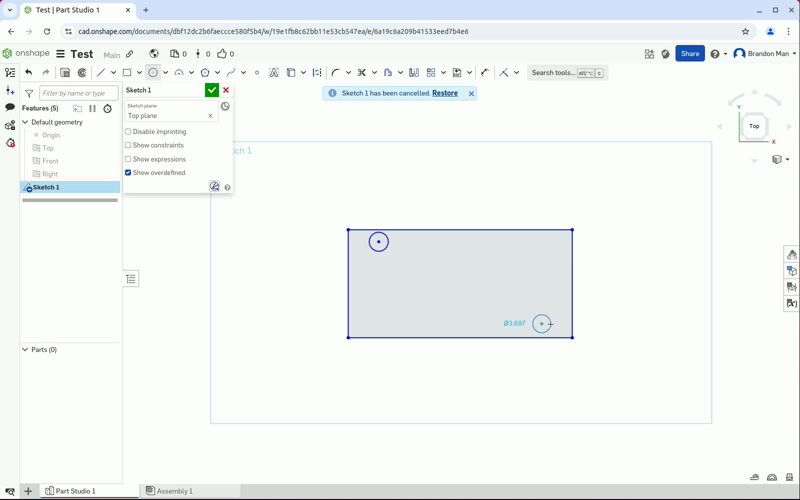
click(550, 323)
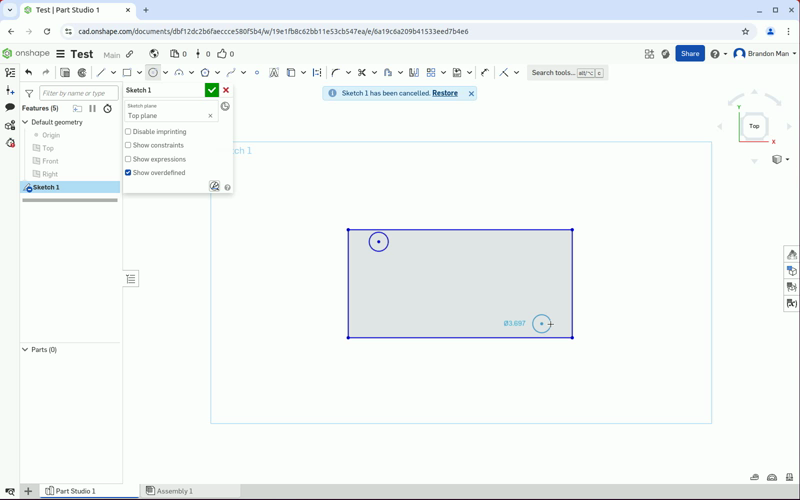
key(esc)
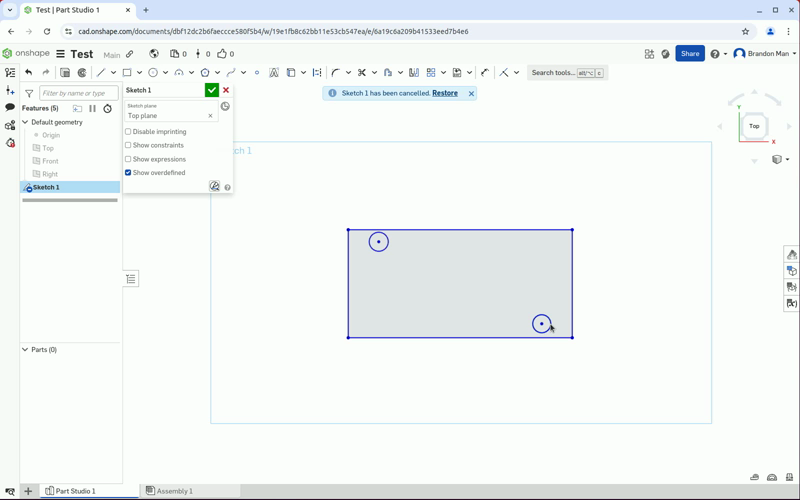
mouse_move(450, 315)
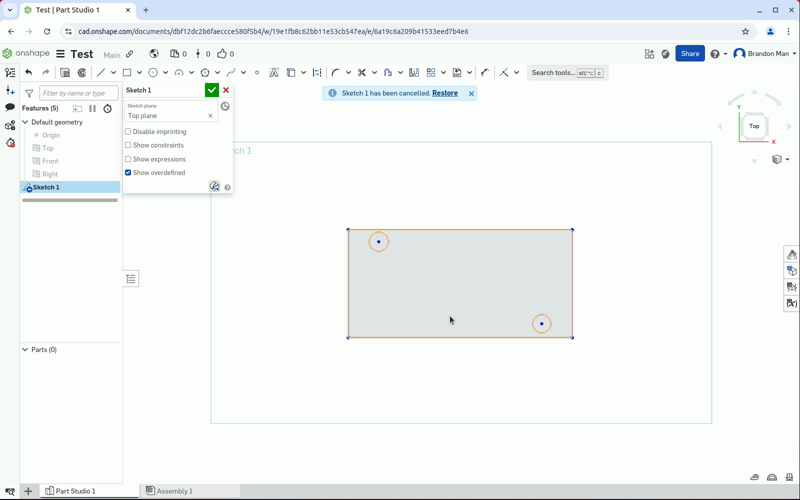
click(450, 315)
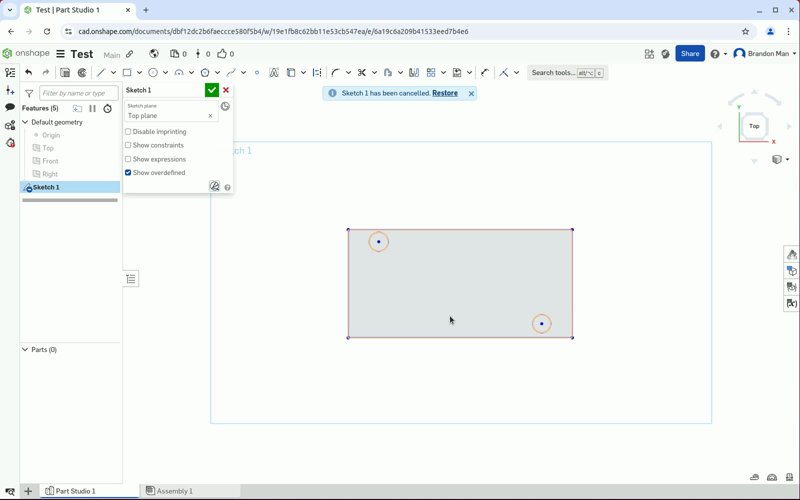
mouse_move(73, 352)
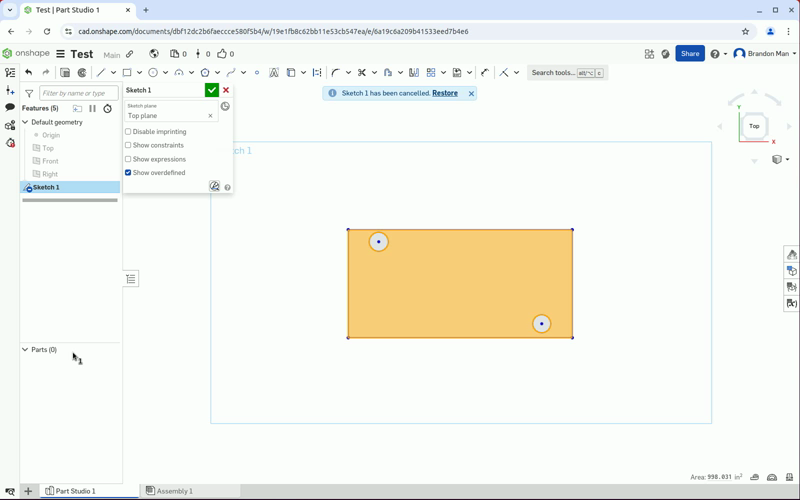
key(shift+y)
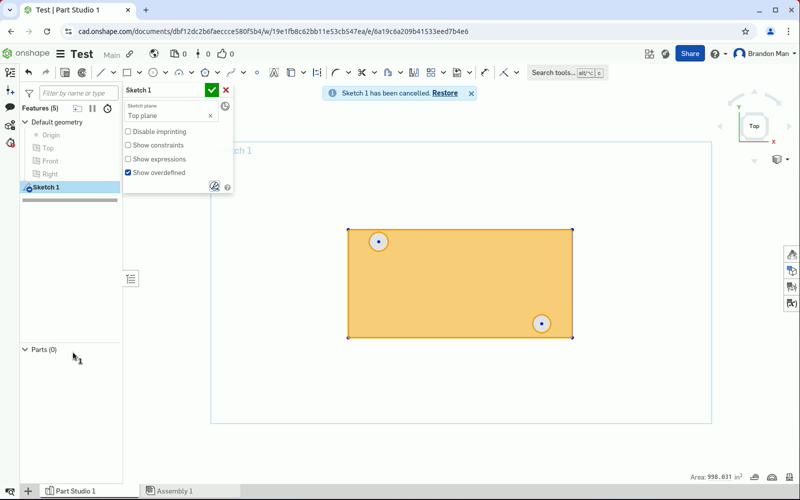
key(shift+e)
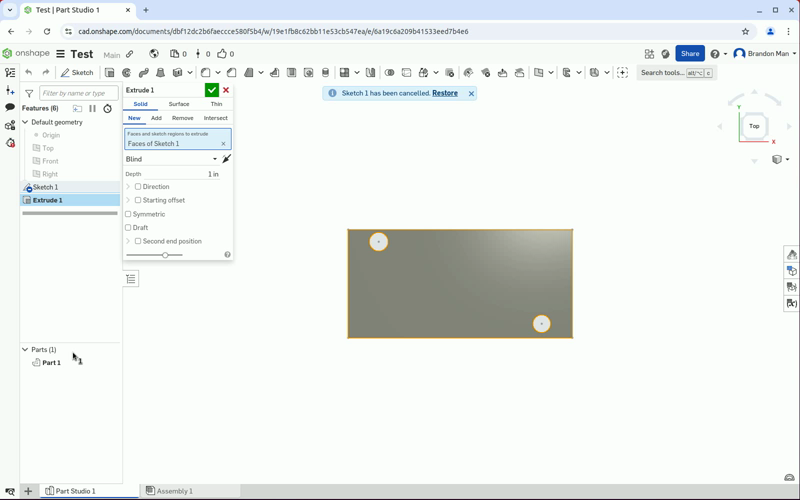
mouse_move(143, 106)
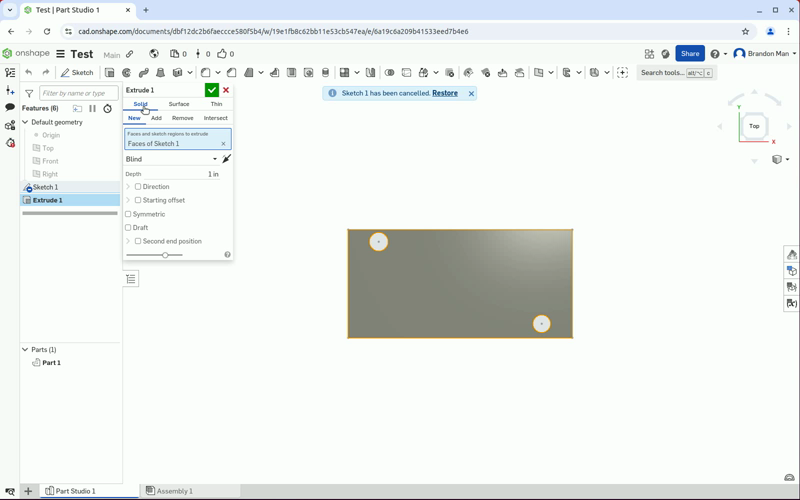
click(143, 106)
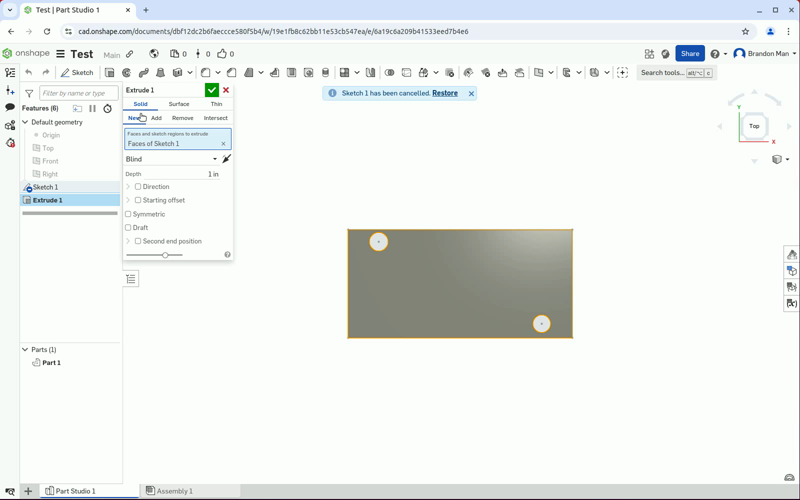
mouse_move(137, 120)
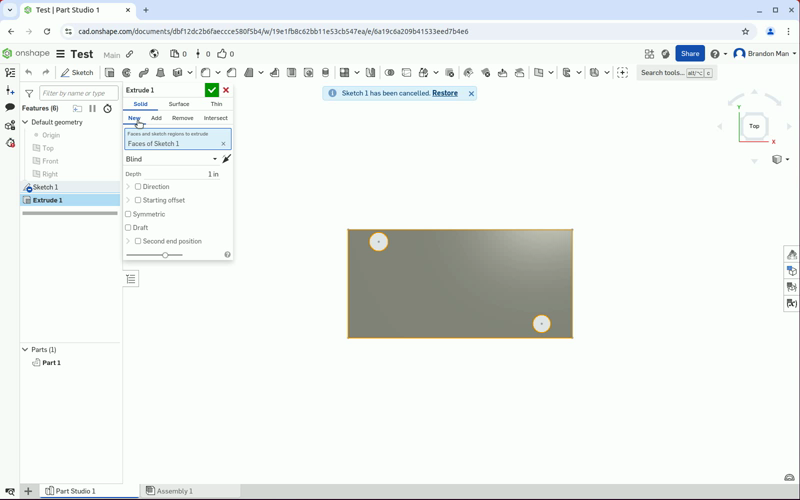
click(137, 120)
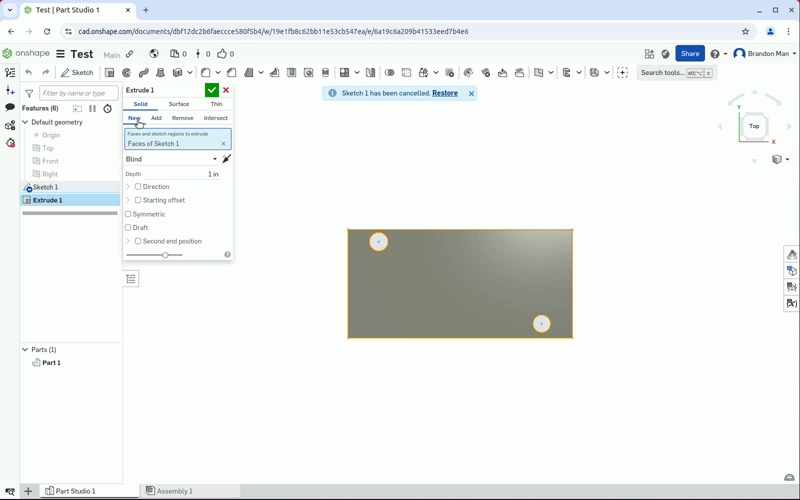
key(tab, 4)
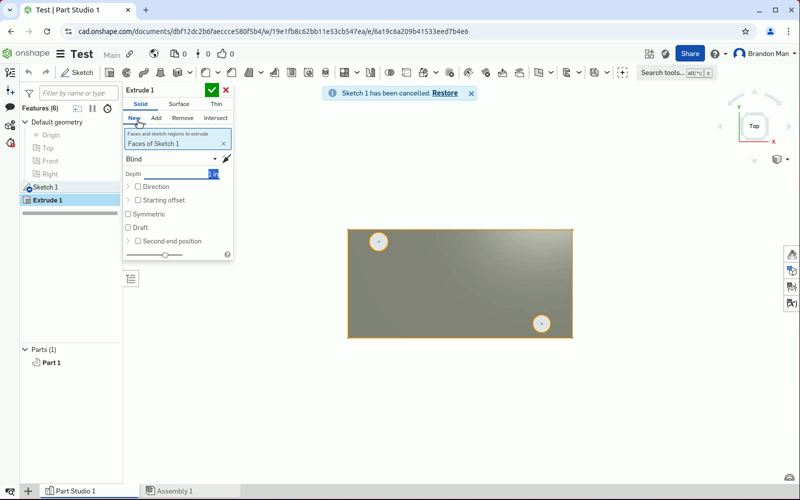
text(1.685)
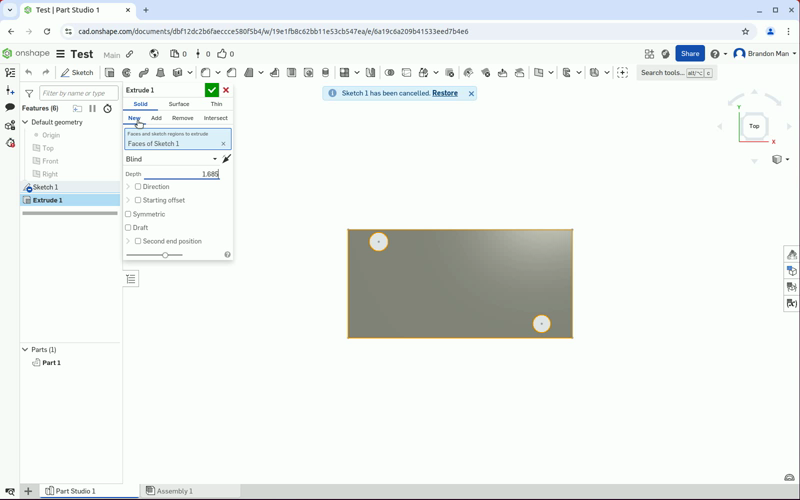
key(enter)
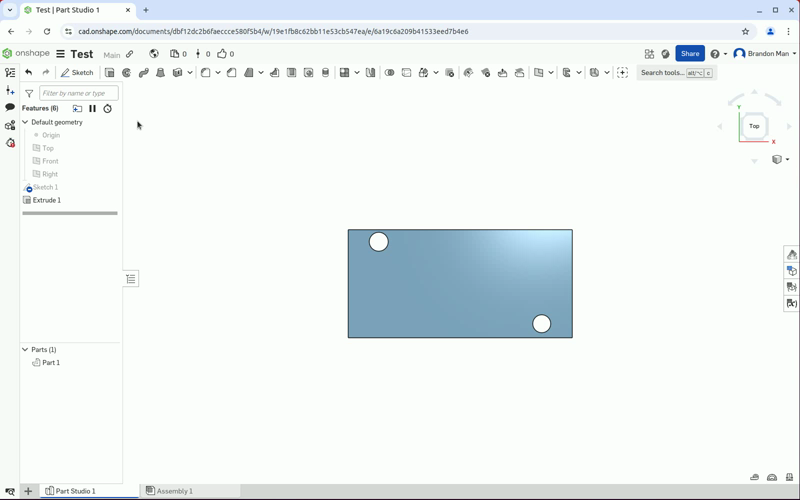
key(shift+h)
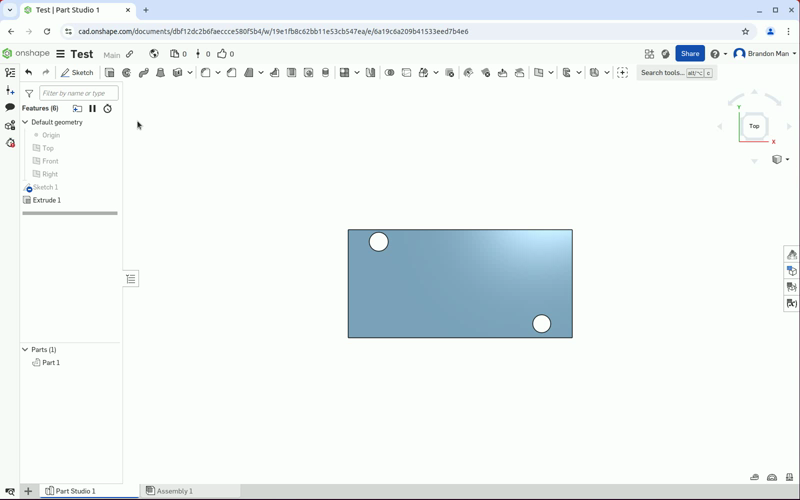
key(shift+h)
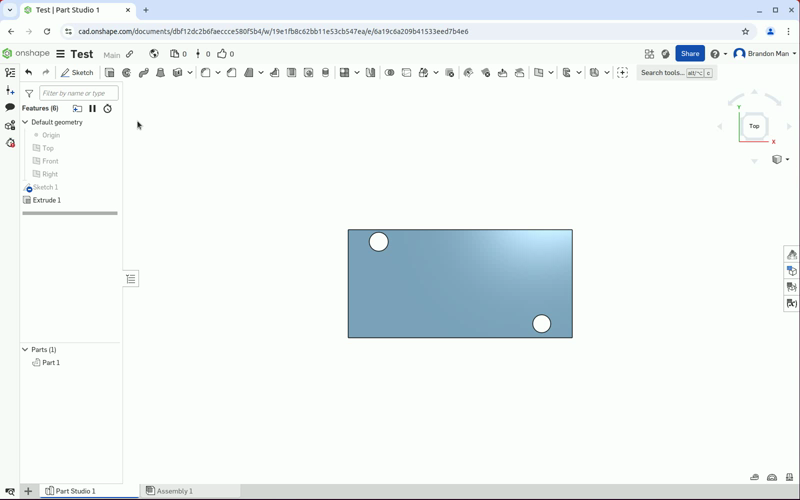
mouse_move(73, 189)
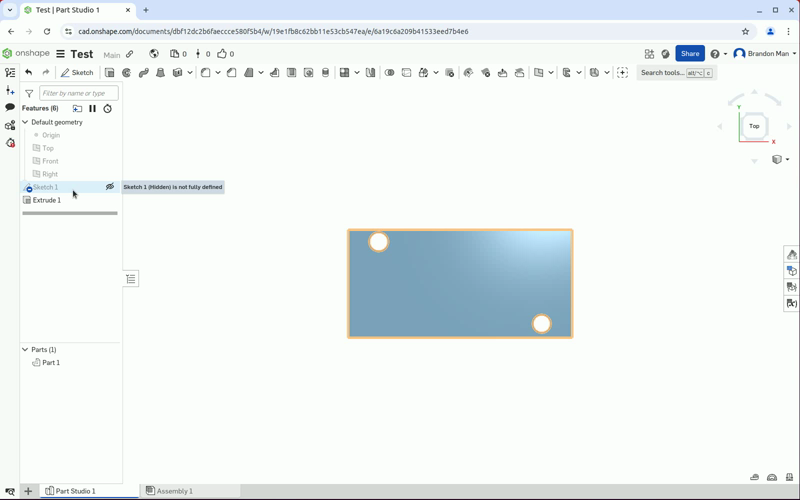
click(73, 189)
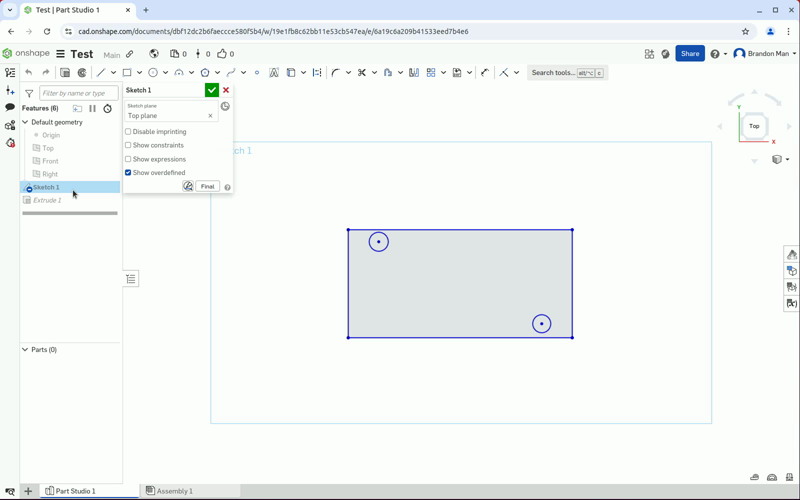
mouse_move(229, 92)
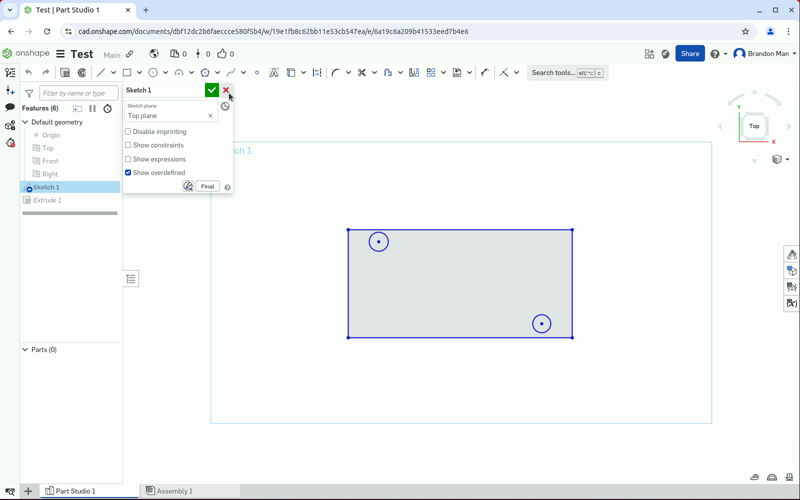
click(229, 92)
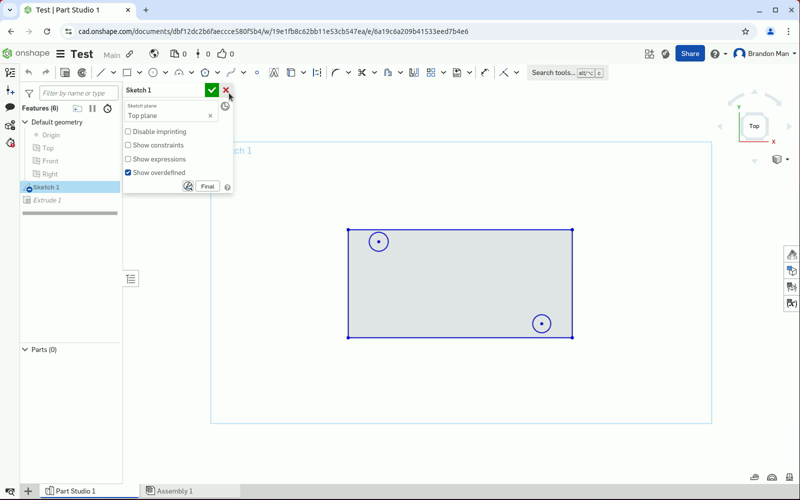
key(shift+s)
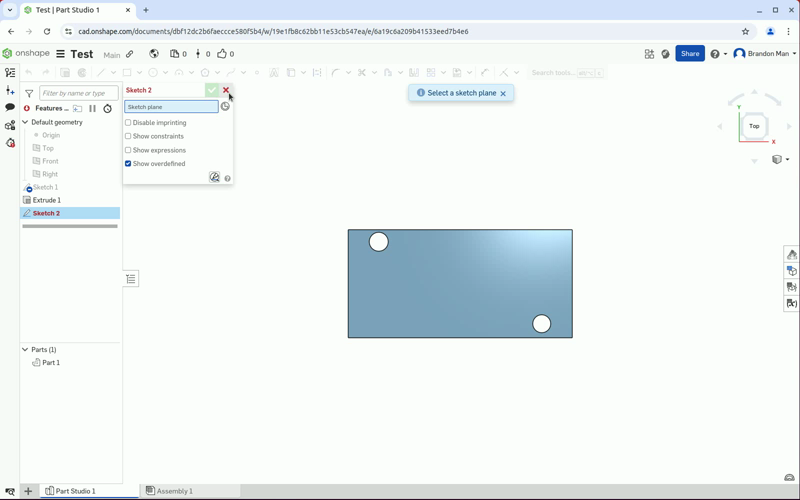
mouse_move(73, 150)
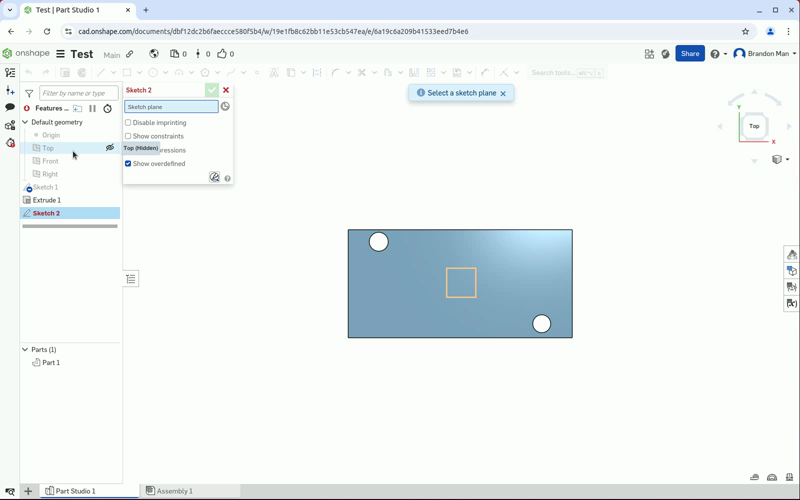
click(73, 150)
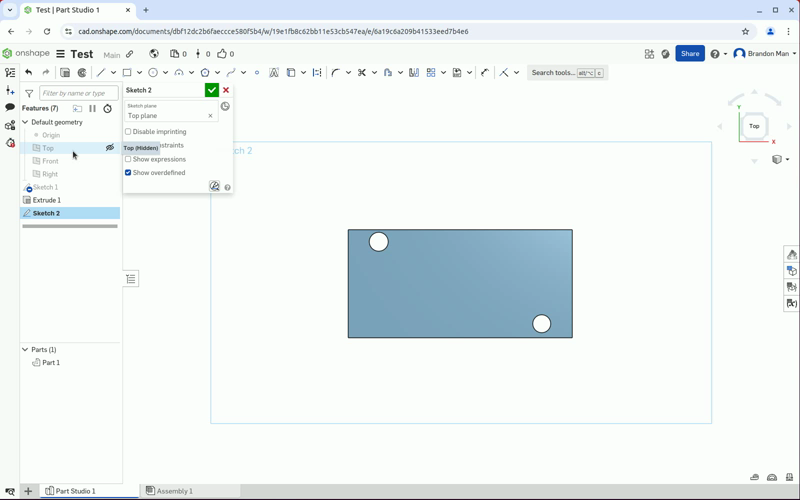
mouse_move(73, 352)
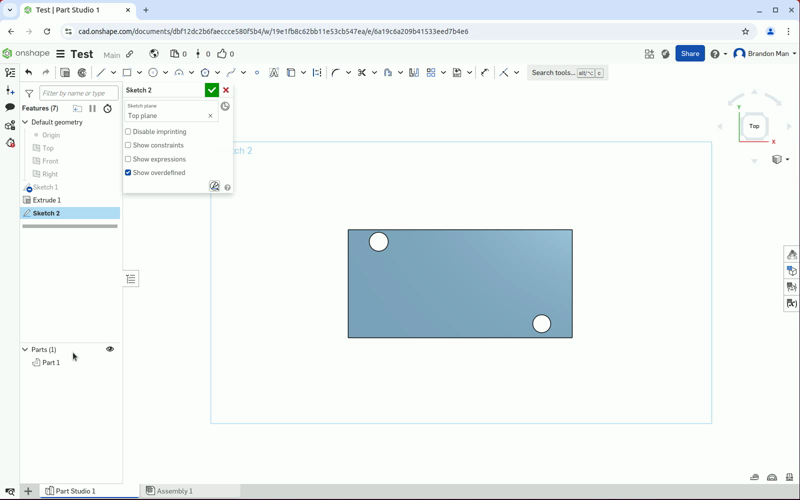
key(y)
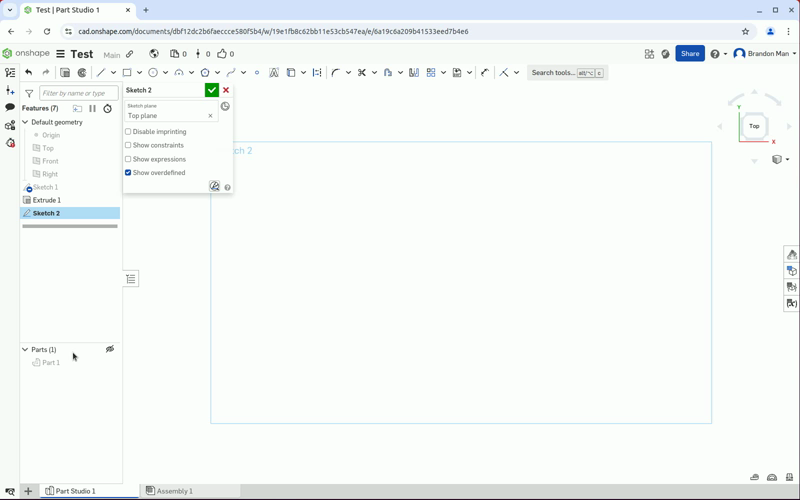
key(l)
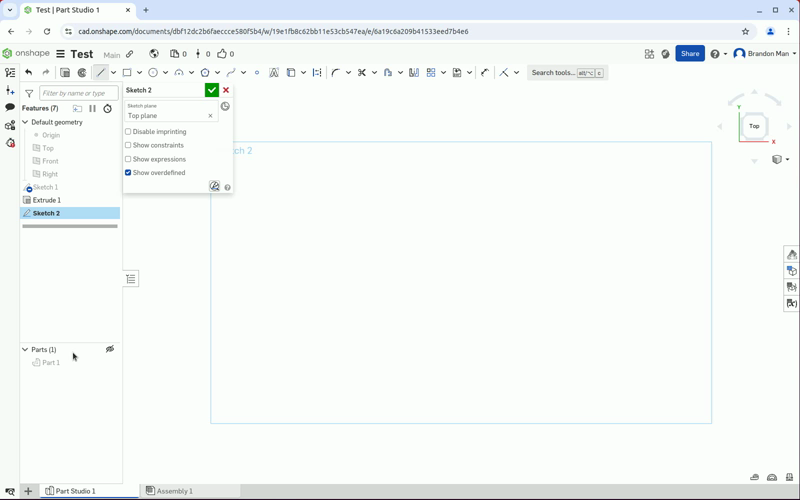
key_down(shift)
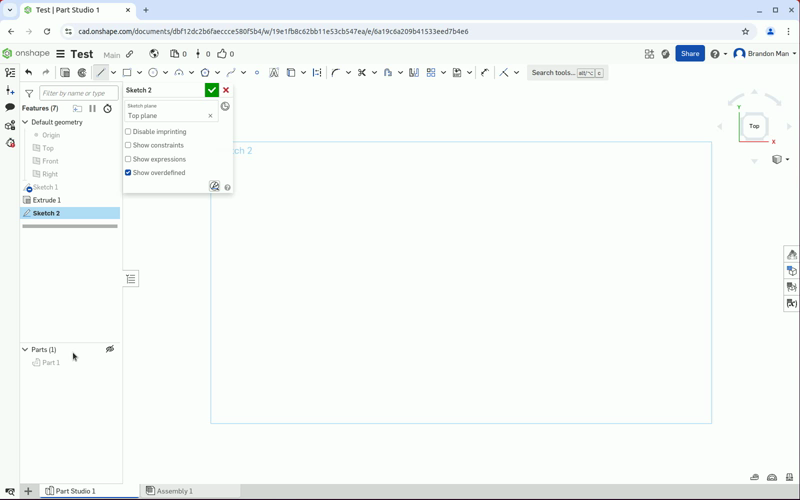
mouse_move(348, 337)
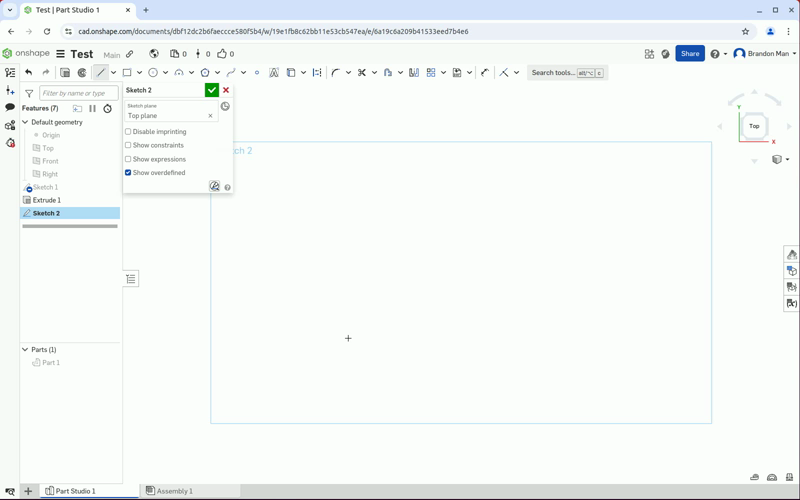
click(348, 337)
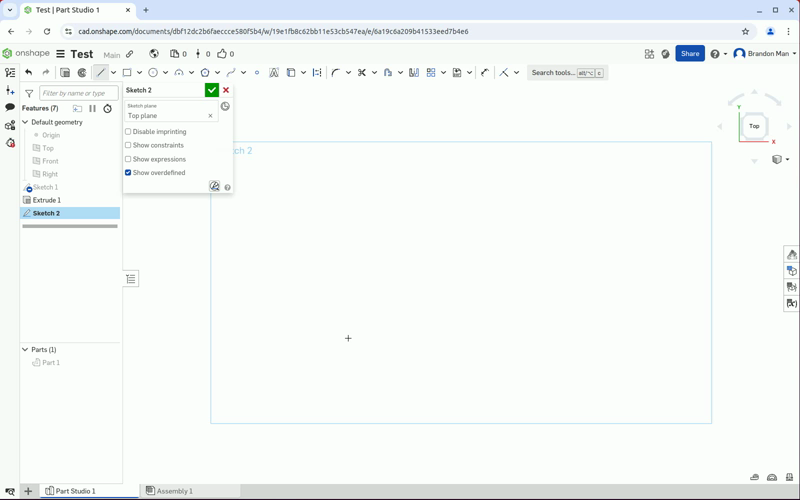
key_up(shift)
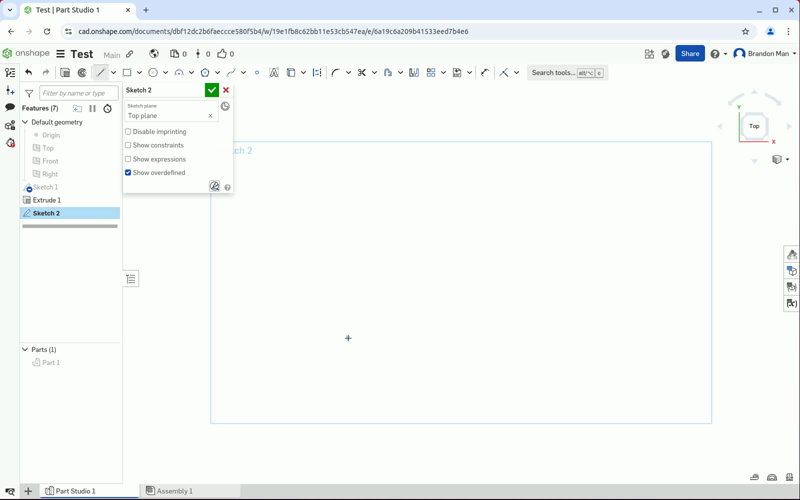
key_down(shift)
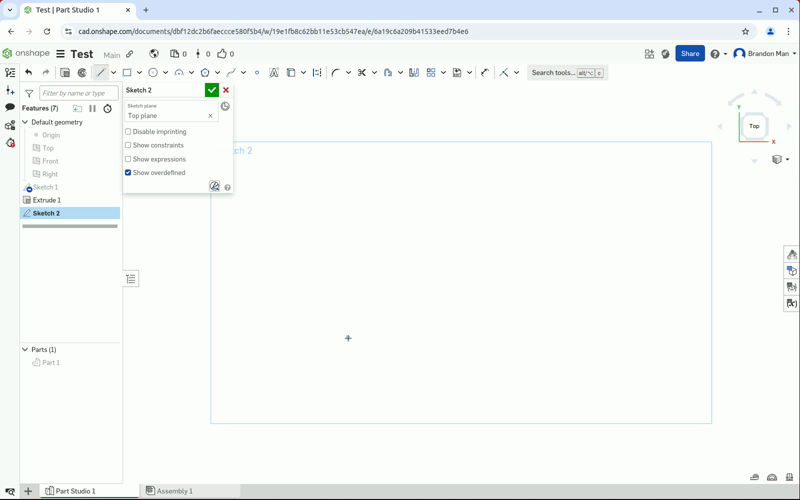
mouse_move(572, 337)
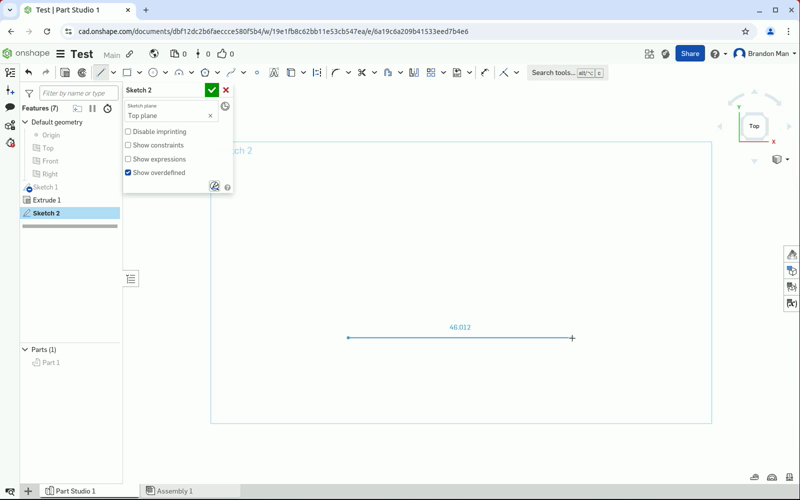
click(572, 337)
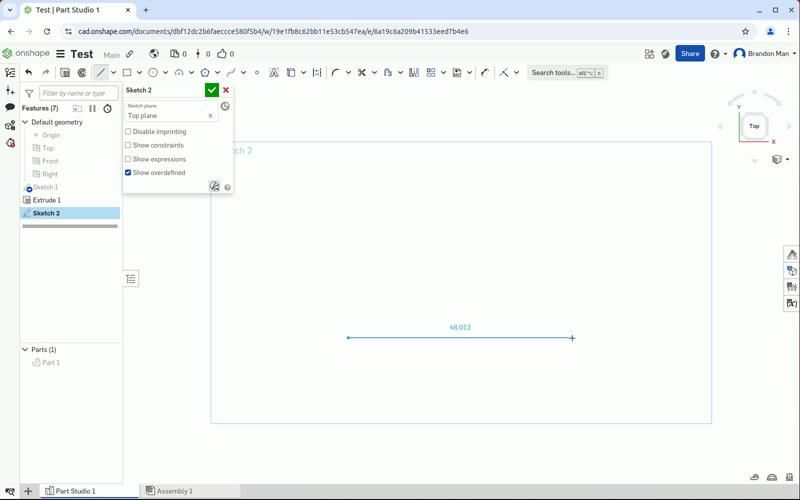
key_up(shift)
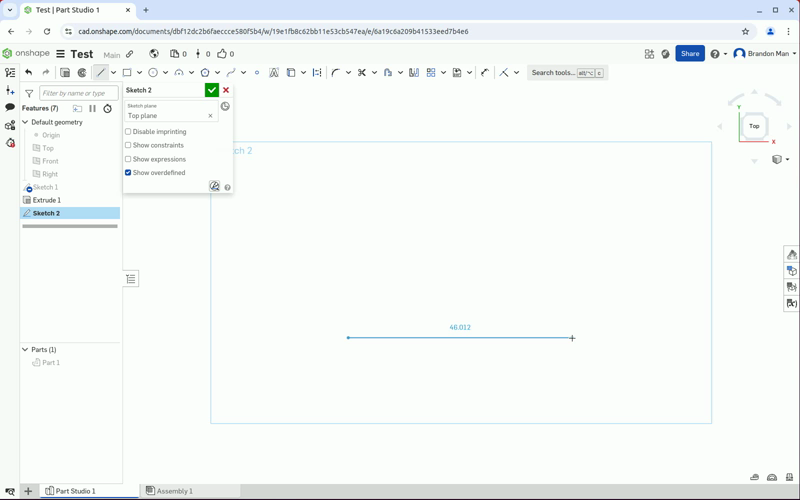
key_down(shift)
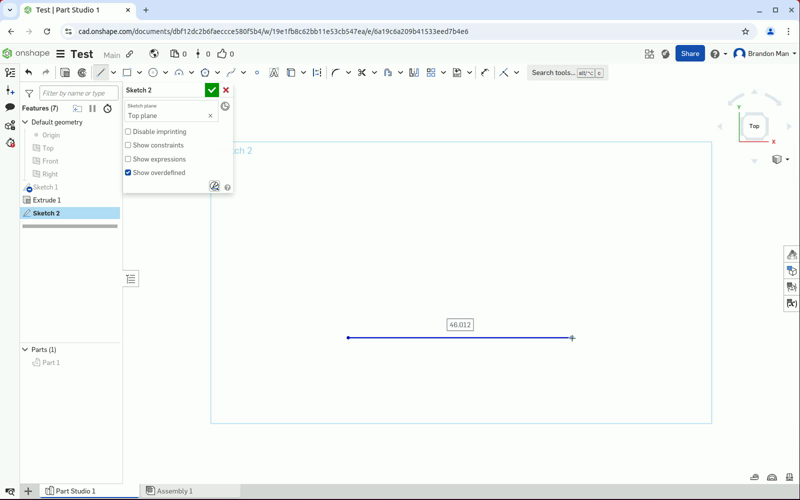
mouse_move(572, 229)
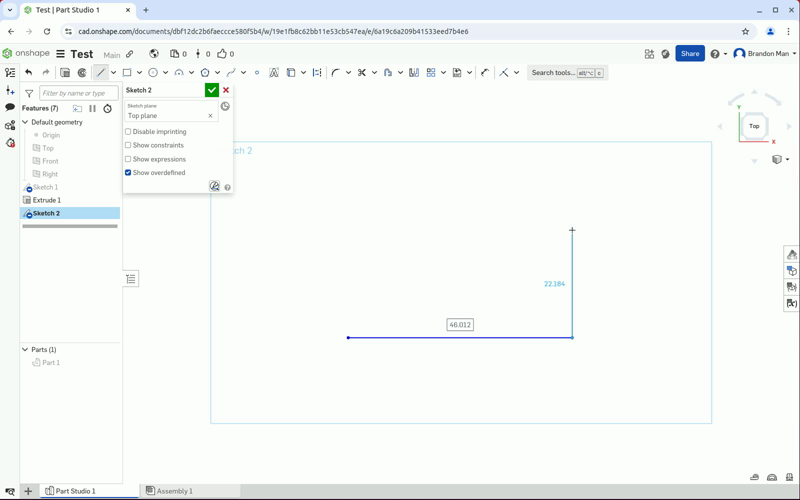
click(572, 229)
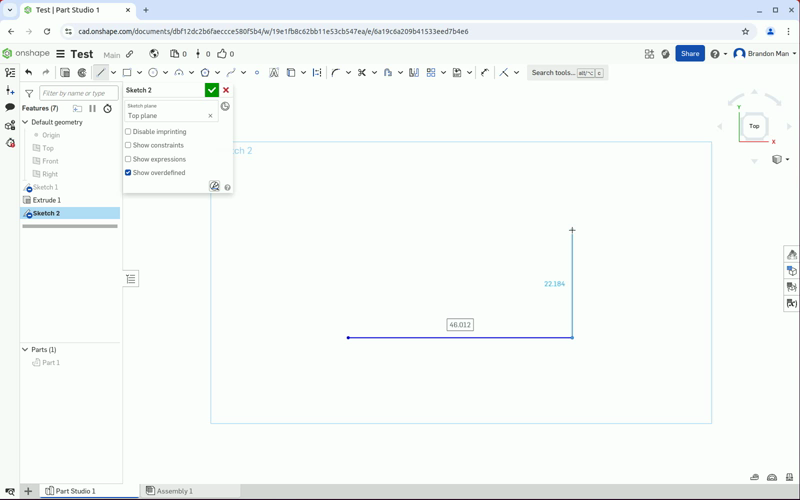
key_up(shift)
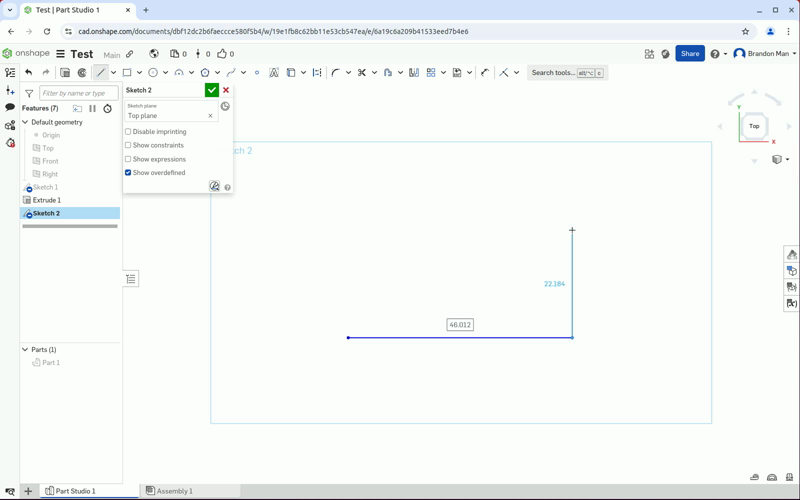
key_down(shift)
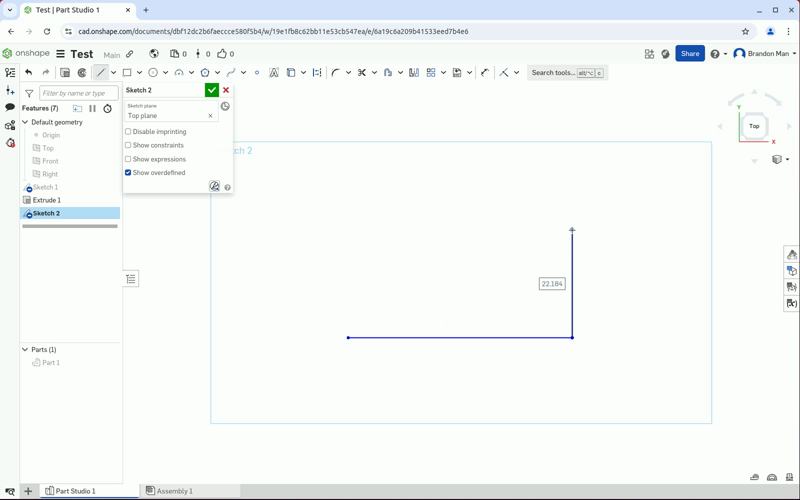
mouse_move(348, 229)
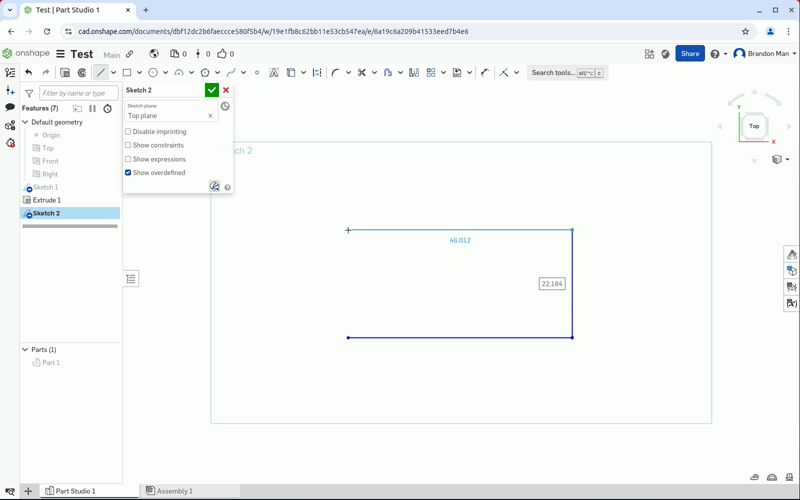
click(348, 229)
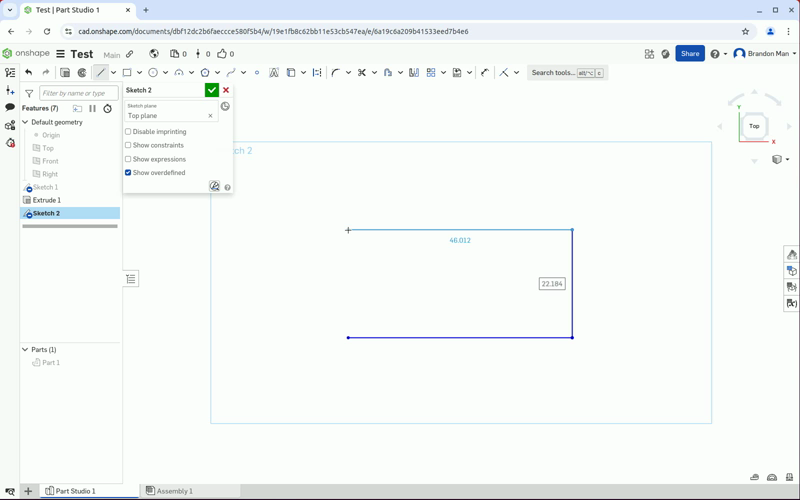
key_up(shift)
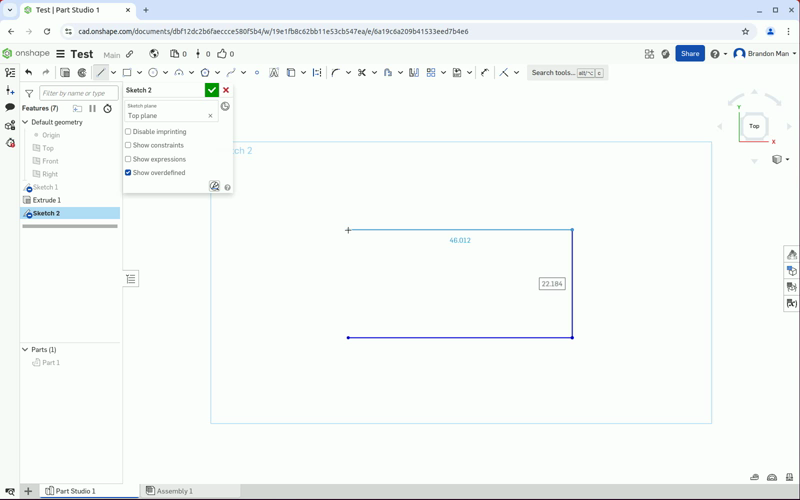
key_down(shift)
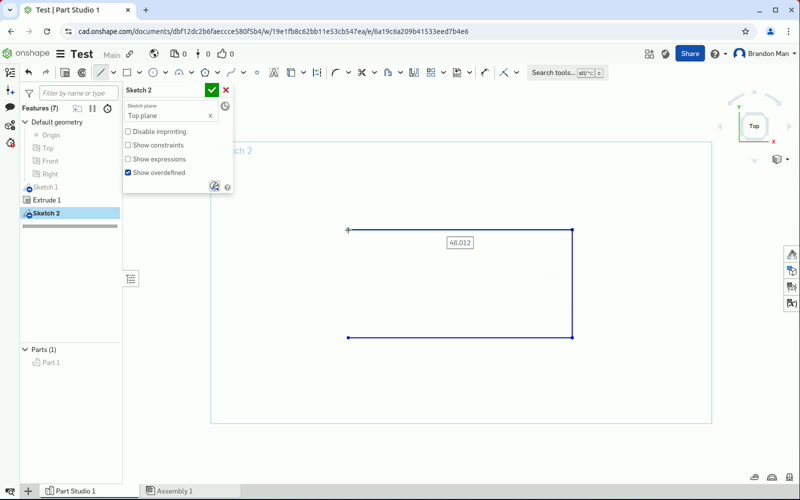
mouse_move(348, 337)
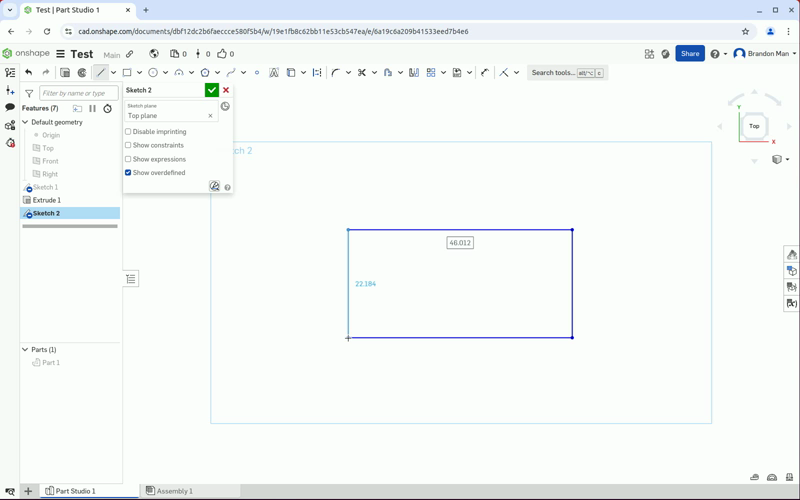
key_up(shift)
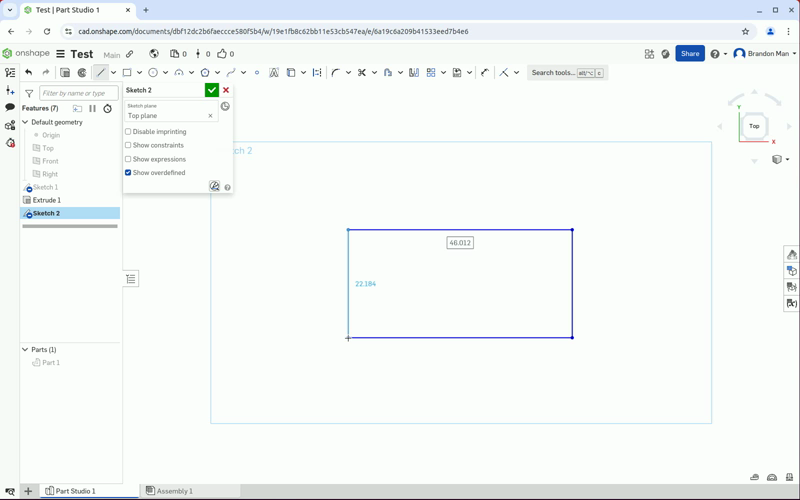
click(348, 337)
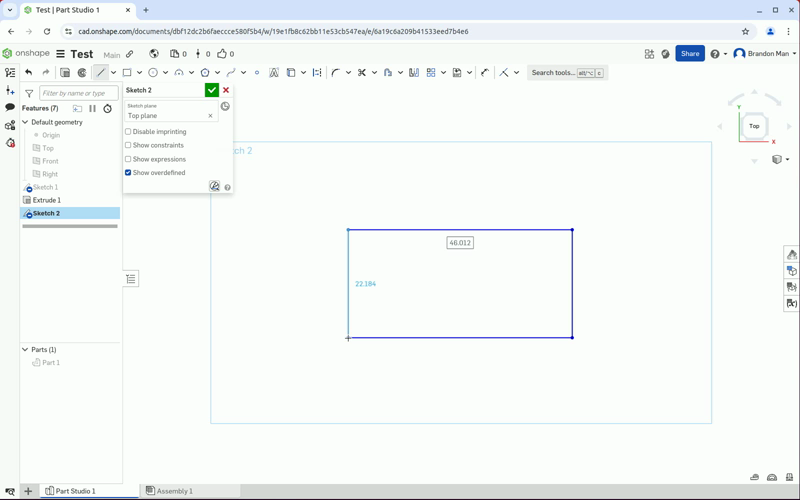
key(esc)
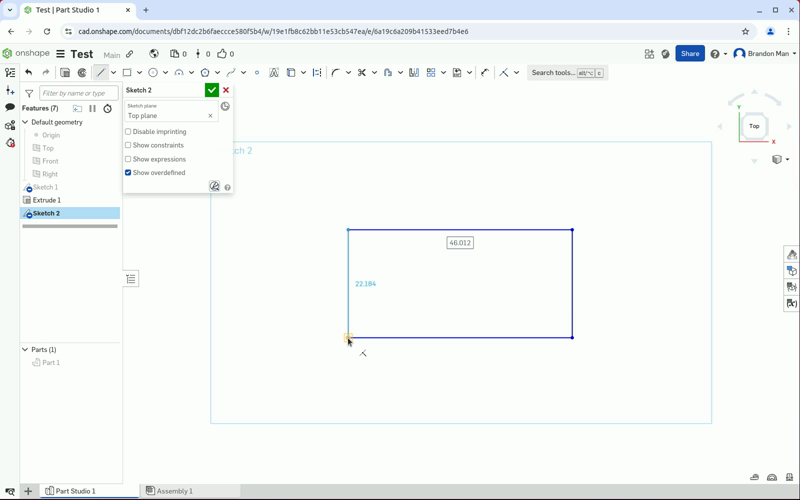
key(c)
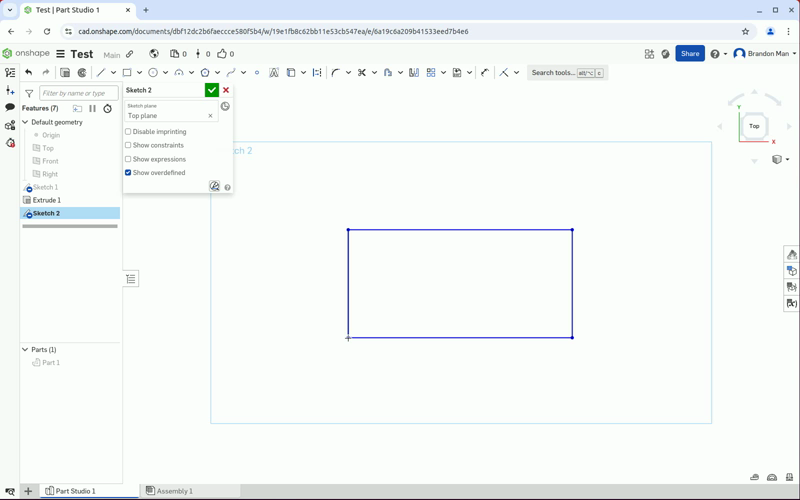
key_down(shift)
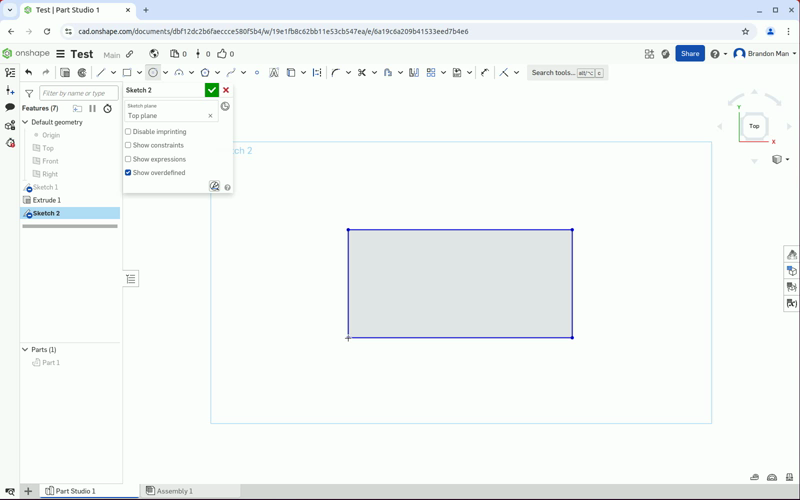
mouse_move(378, 241)
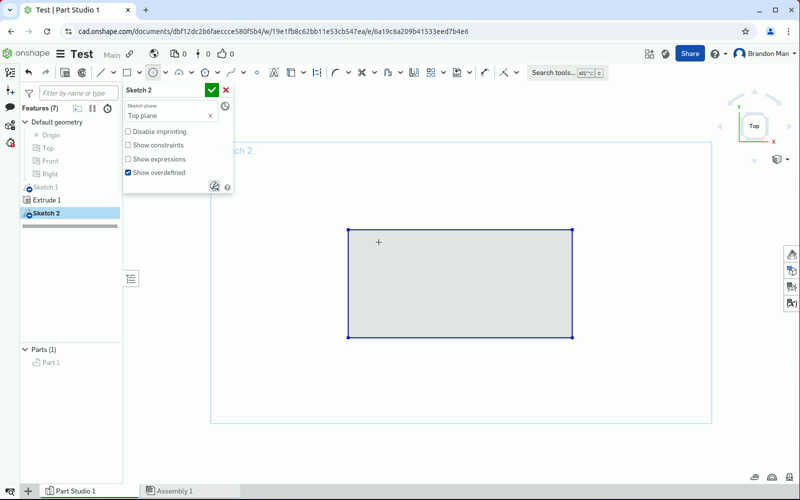
click(378, 241)
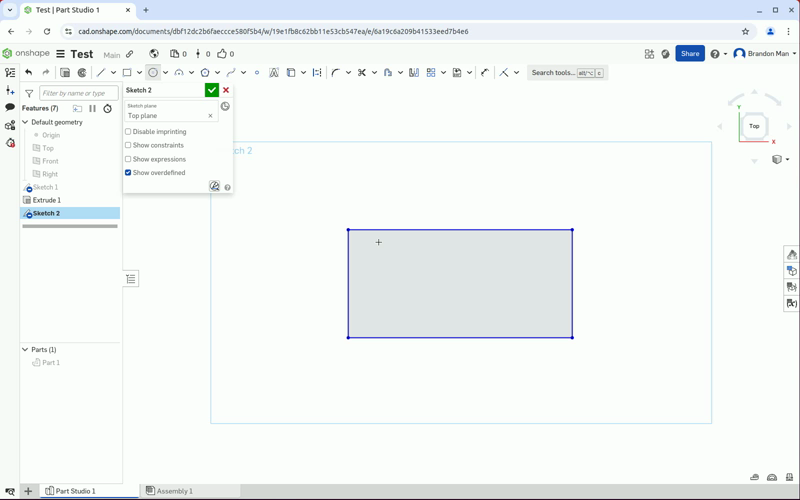
key_up(shift)
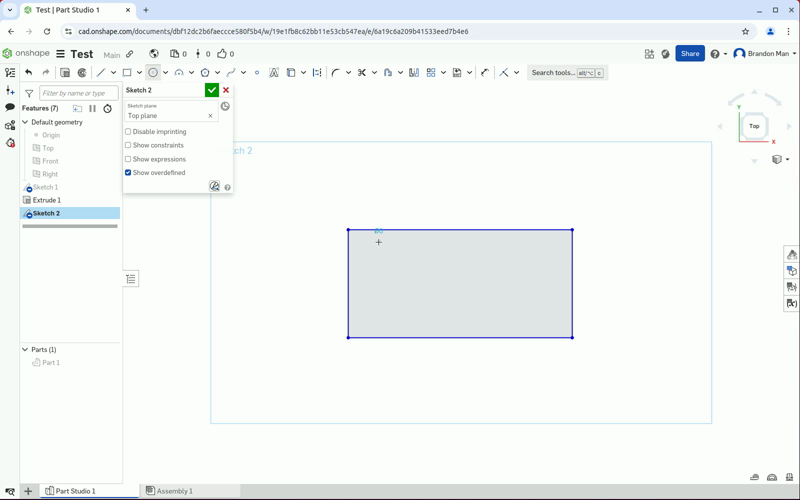
mouse_move(388, 241)
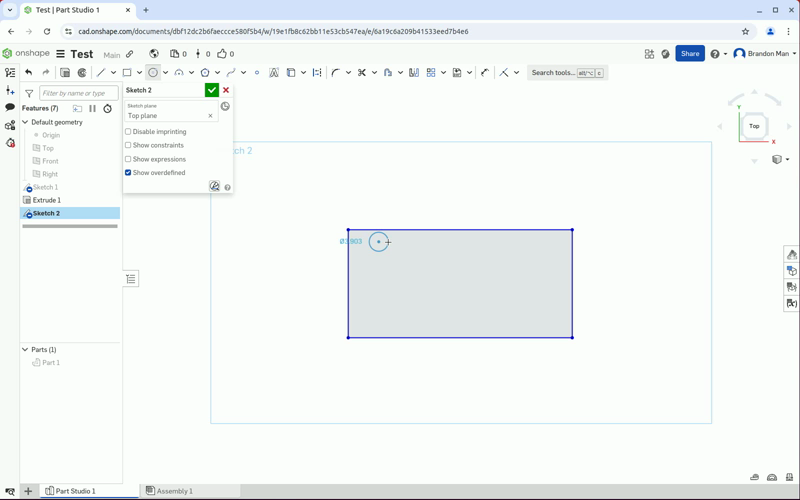
click(388, 241)
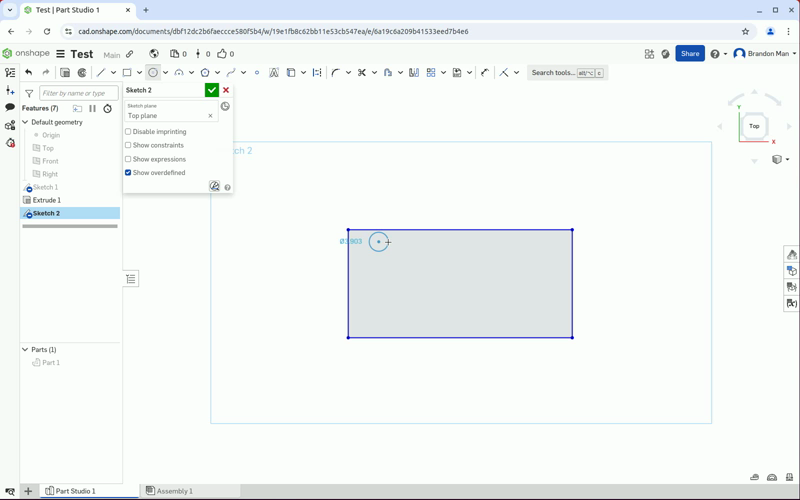
key(esc)
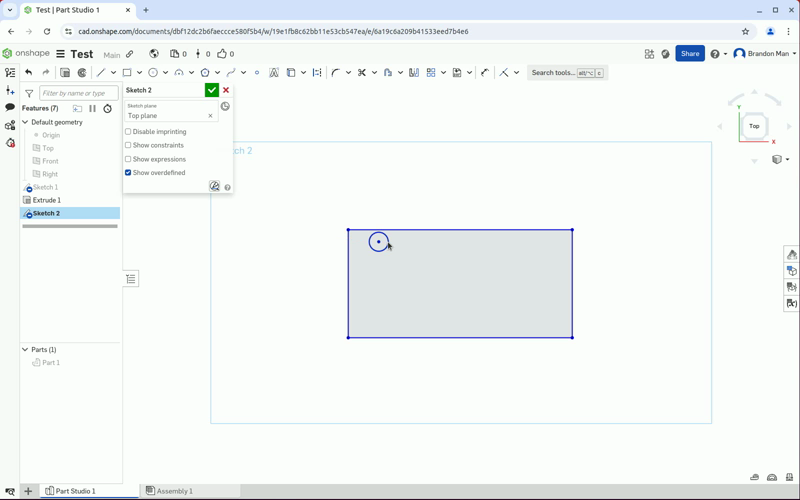
key(c)
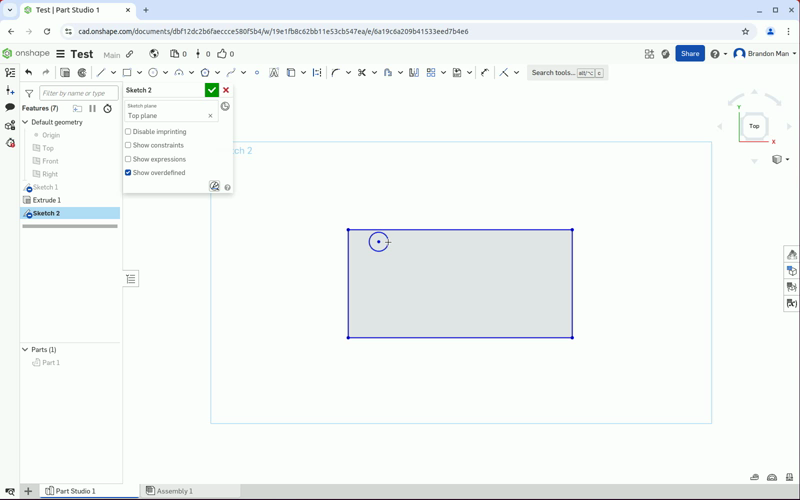
key_down(shift)
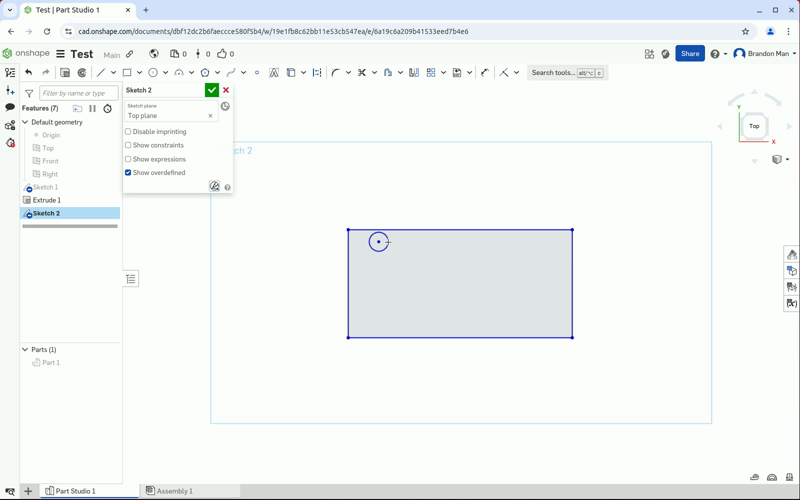
mouse_move(541, 323)
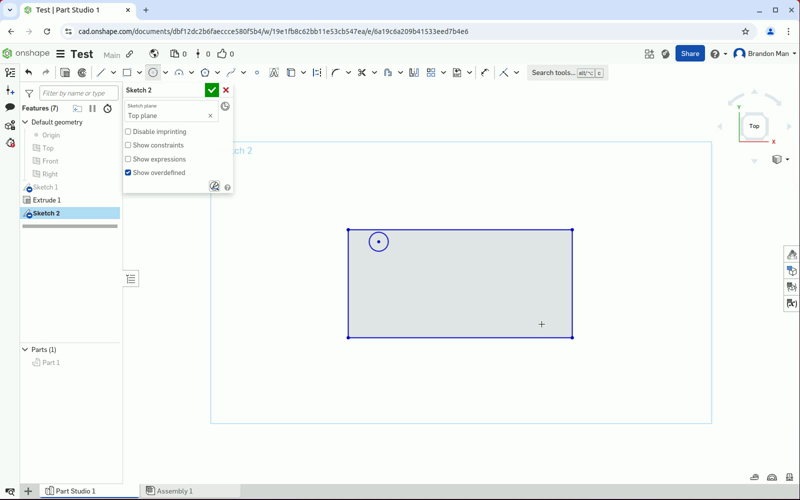
click(541, 323)
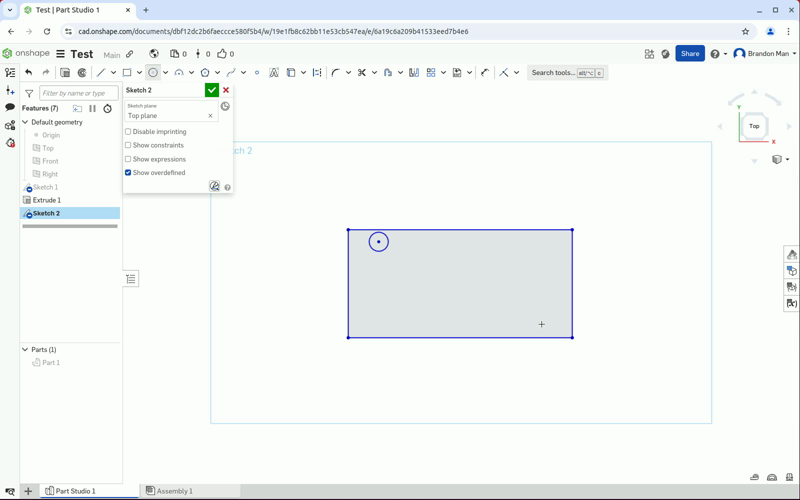
key_up(shift)
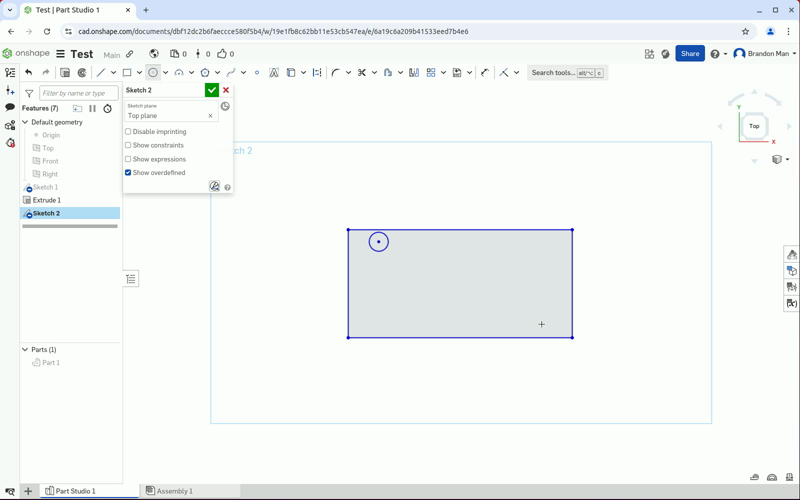
mouse_move(550, 323)
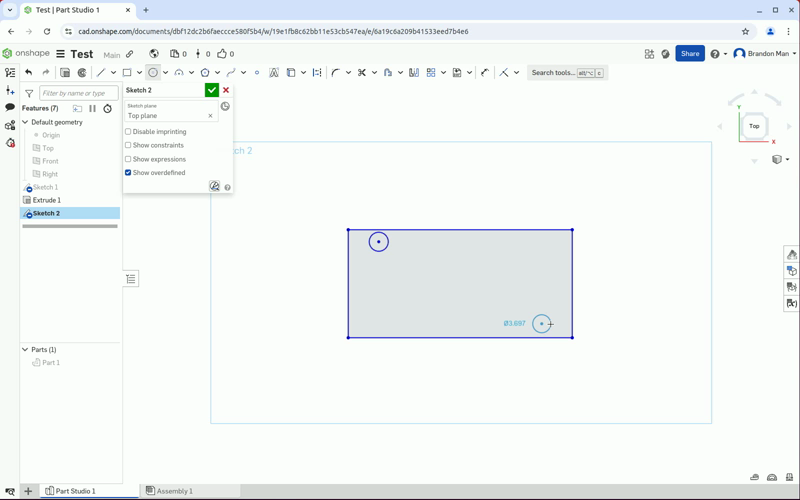
click(550, 323)
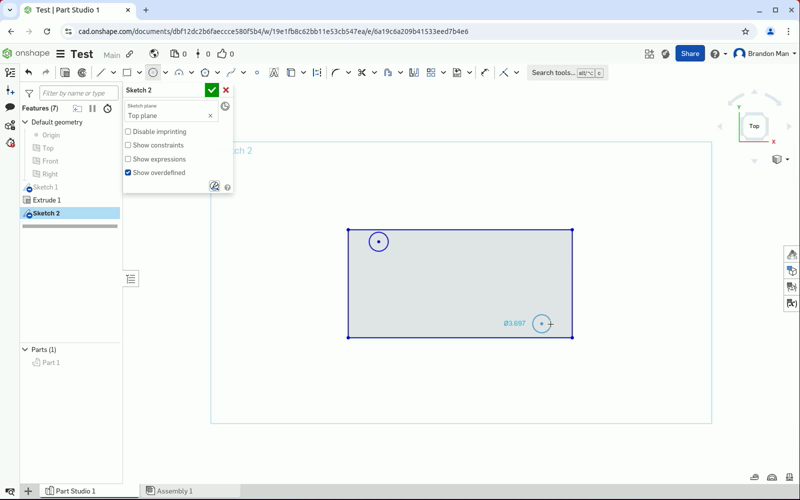
key(esc)
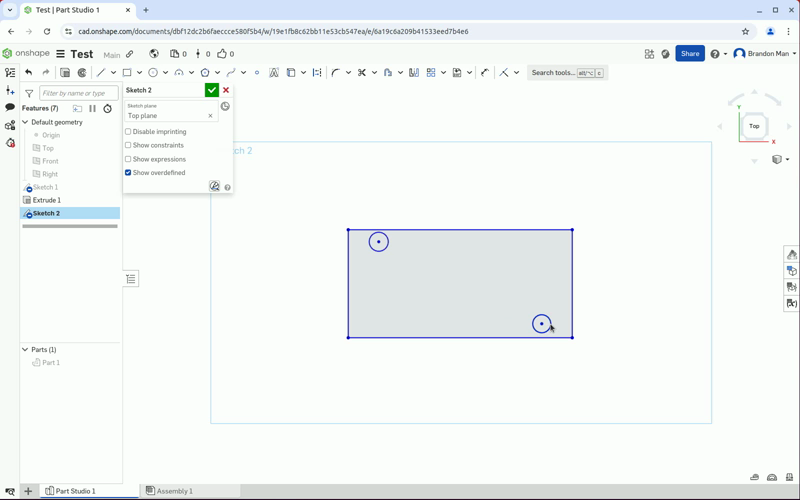
mouse_move(519, 306)
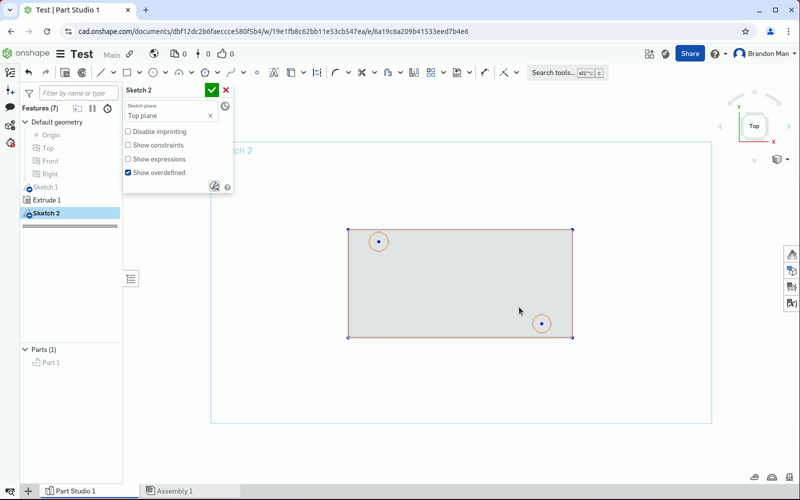
click(519, 306)
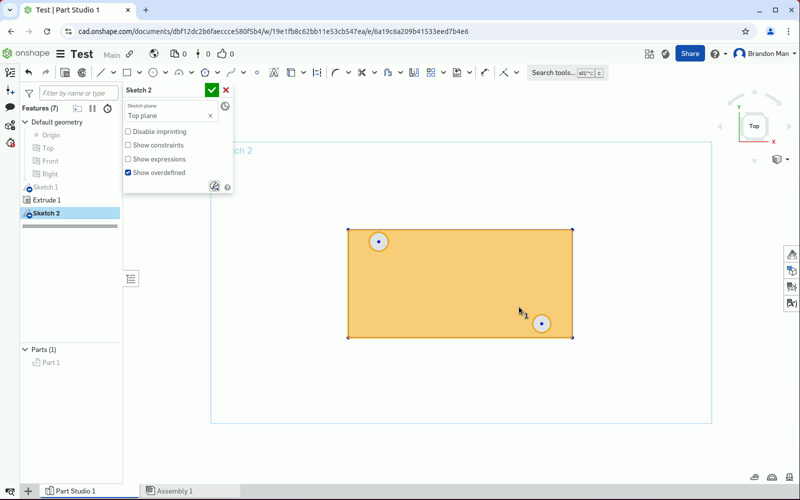
mouse_move(73, 352)
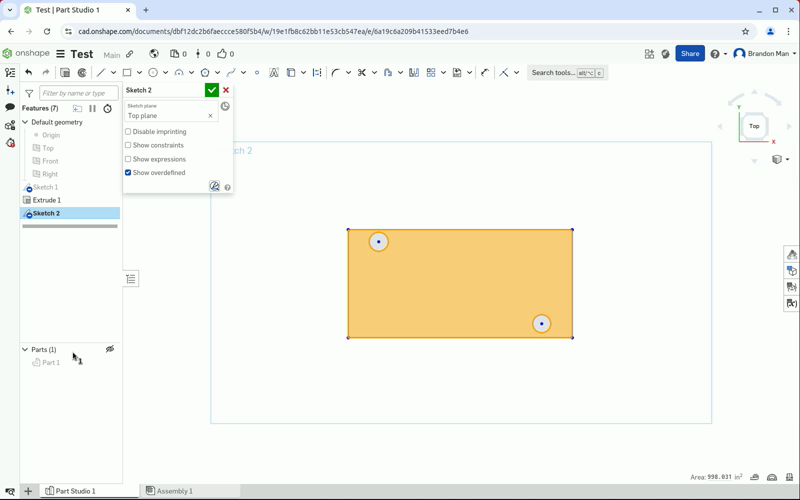
key(shift+y)
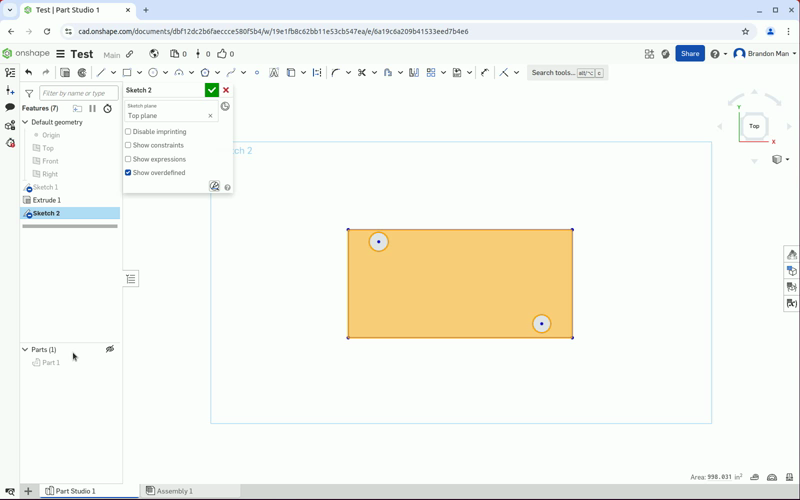
key(shift+e)
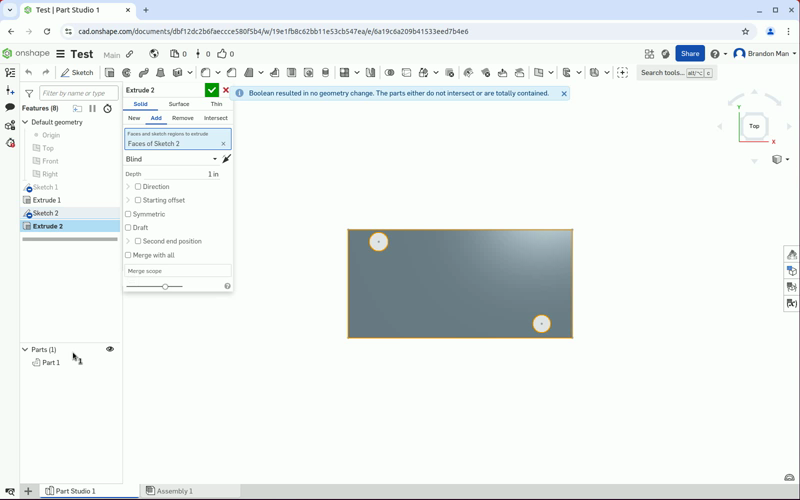
mouse_move(143, 106)
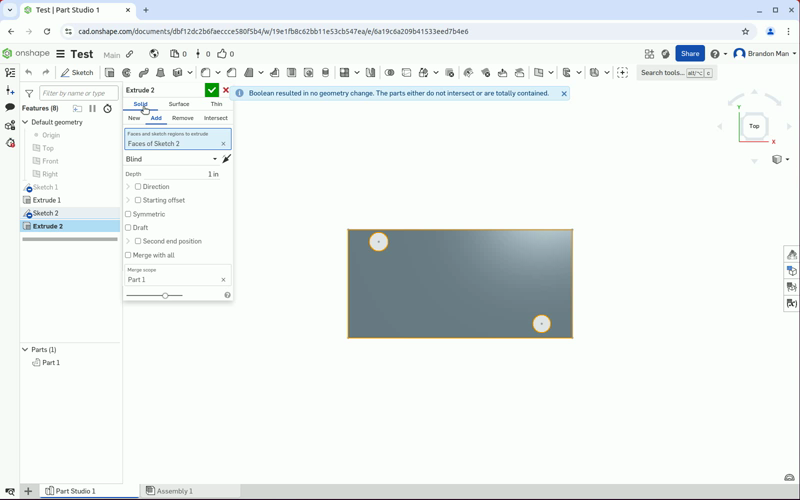
click(143, 106)
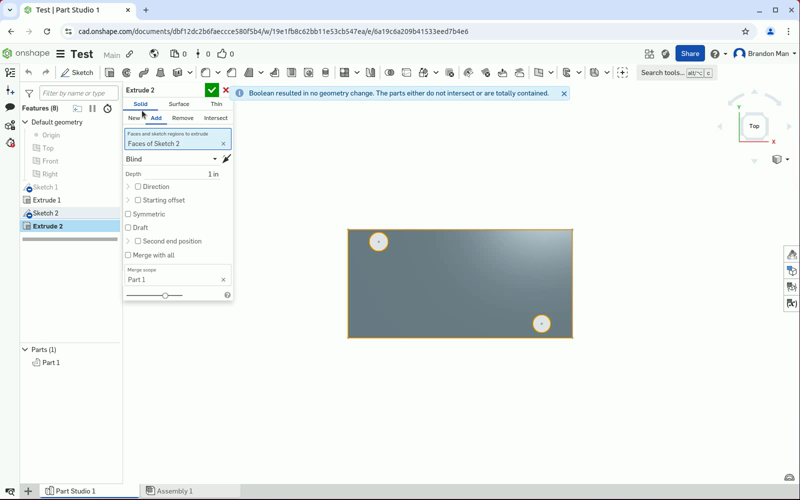
mouse_move(137, 120)
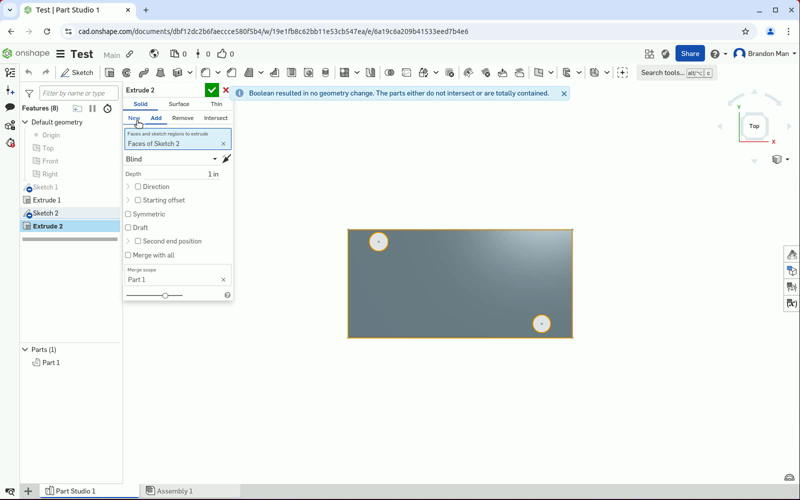
click(137, 120)
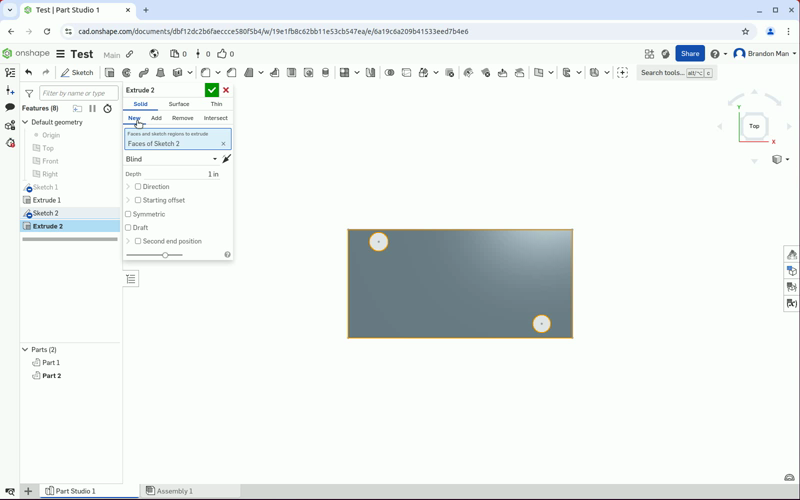
key(tab, 4)
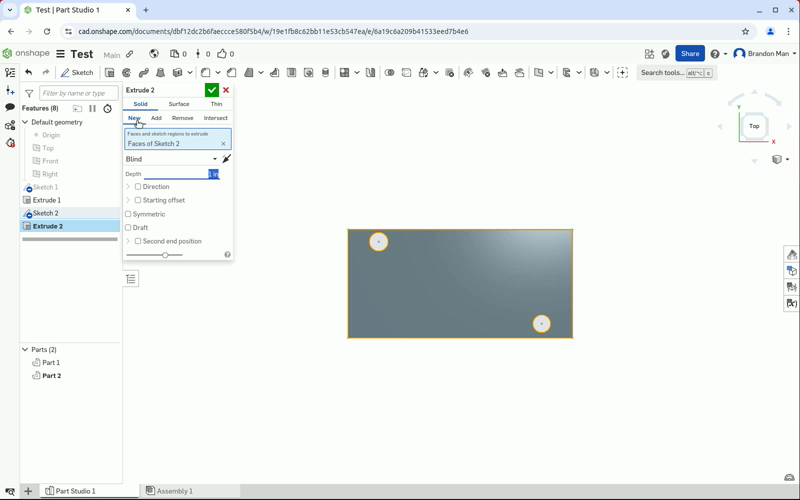
text(1.685)
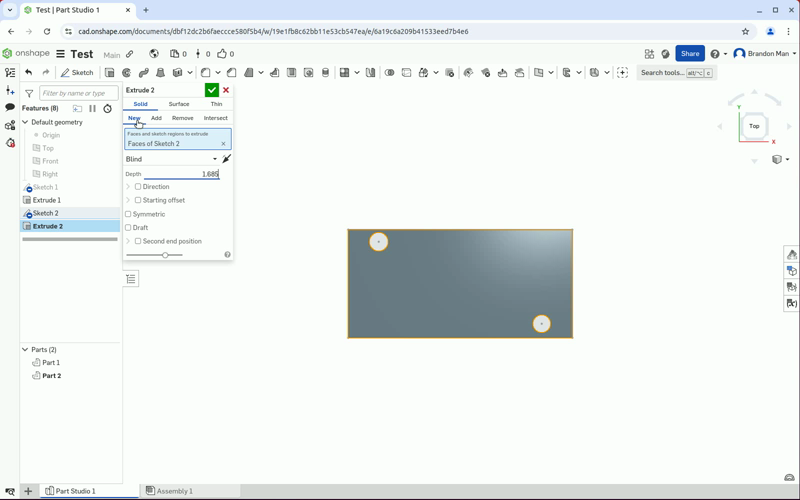
key(enter)
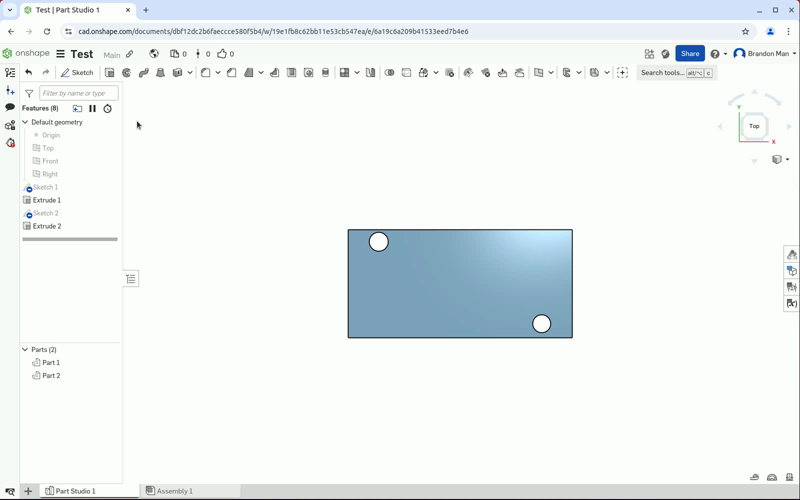
key(shift+h)
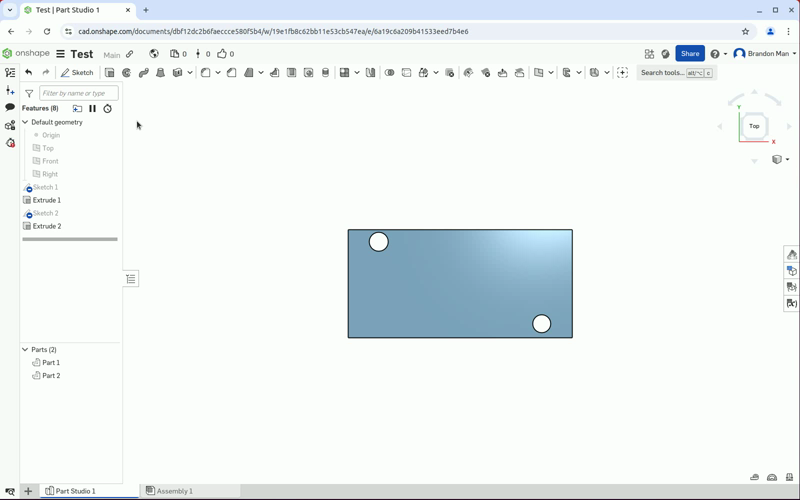
key(shift+h)
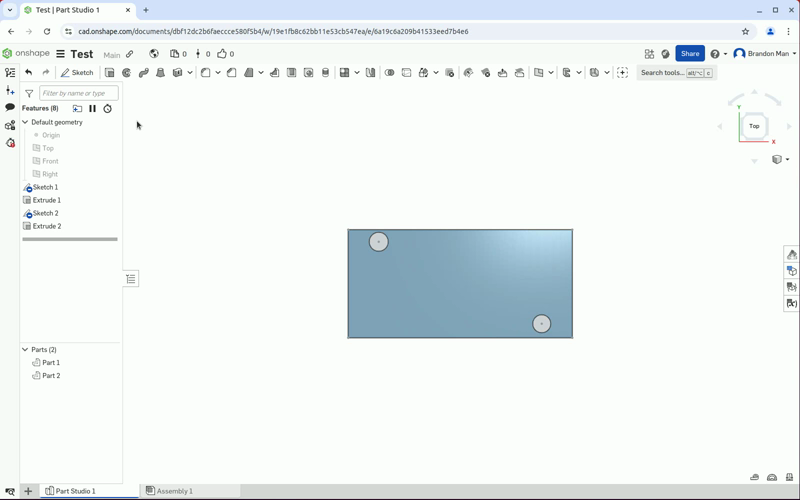
key(shift+7)
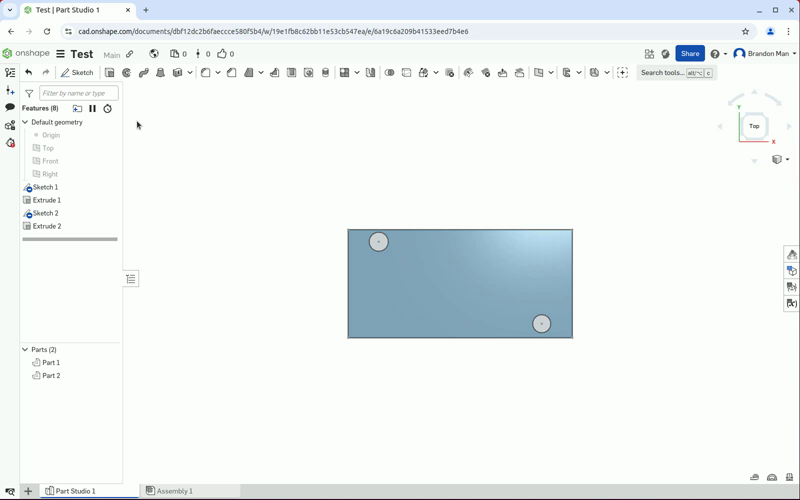
key(up, 3)
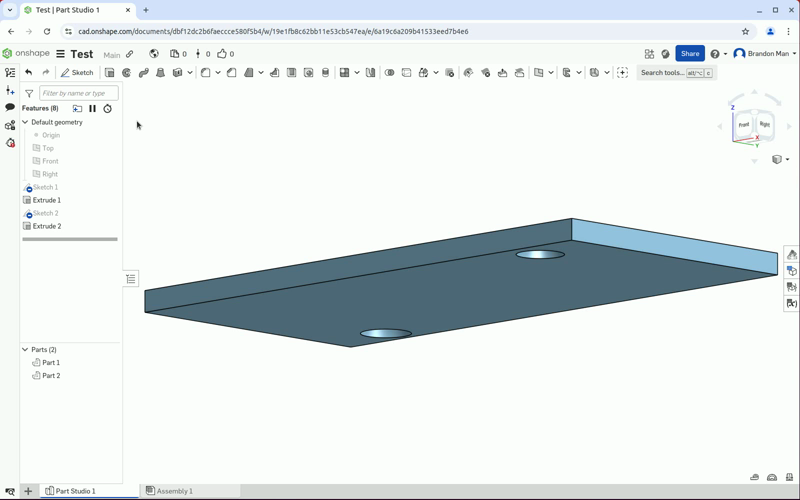
key(left, 3)
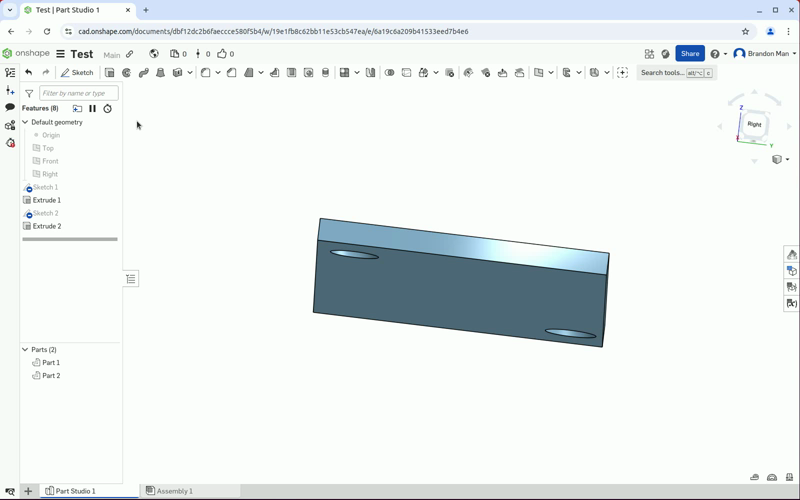
key(right, 3)
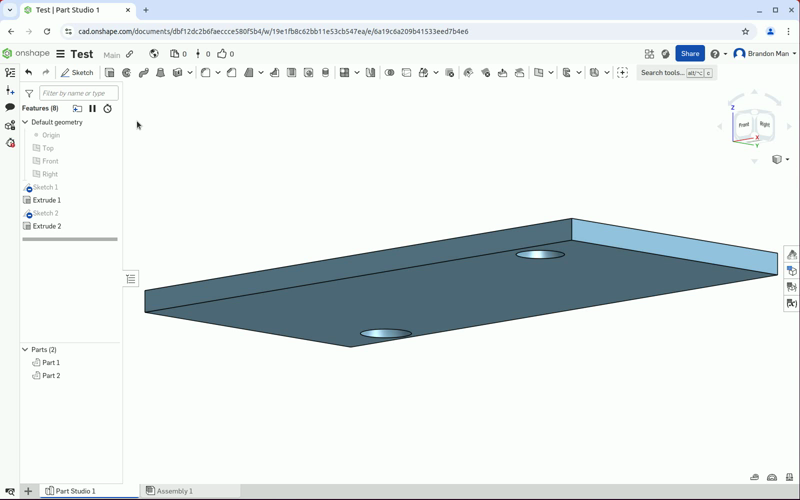
key(down, 3)
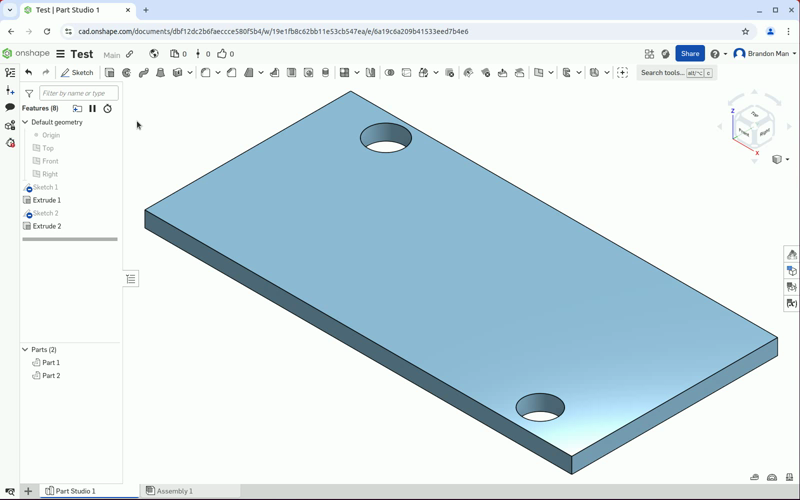
mouse_move(73, 189)
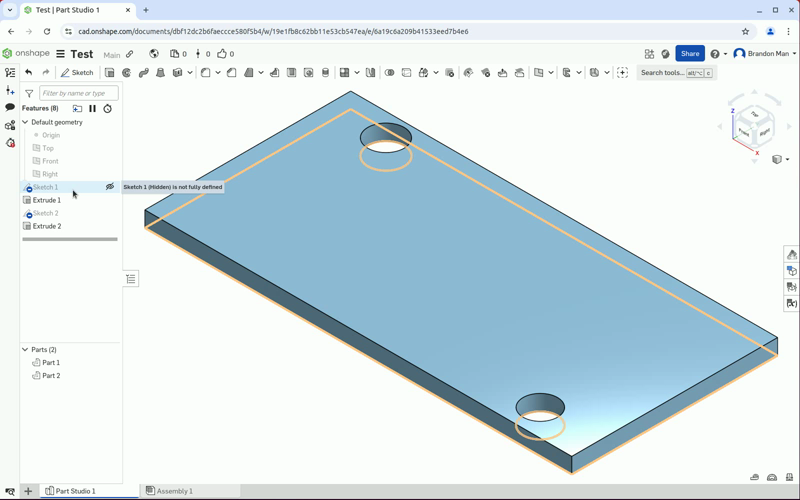
click(73, 189)